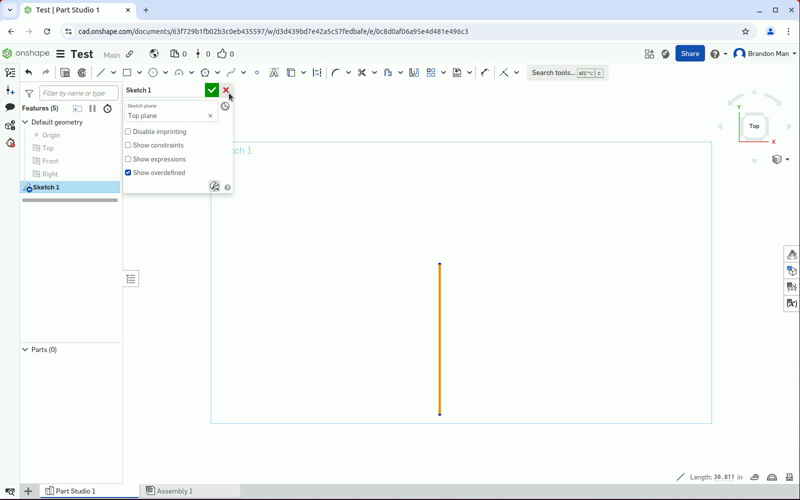
key(shift+h)
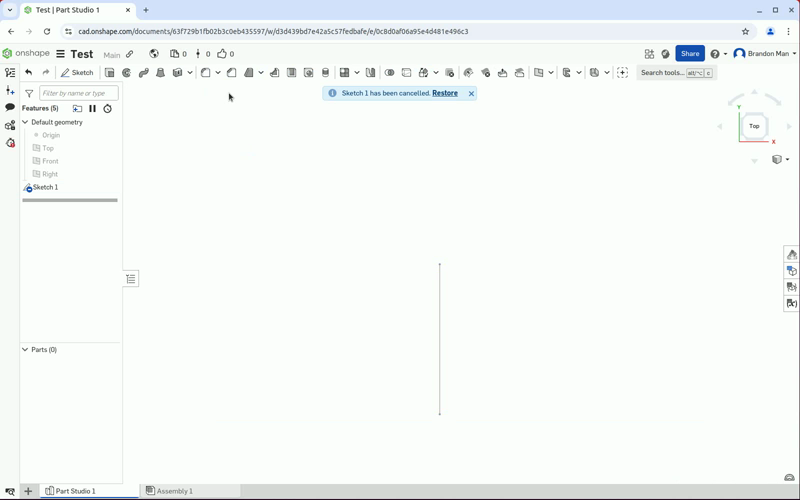
key(shift+s)
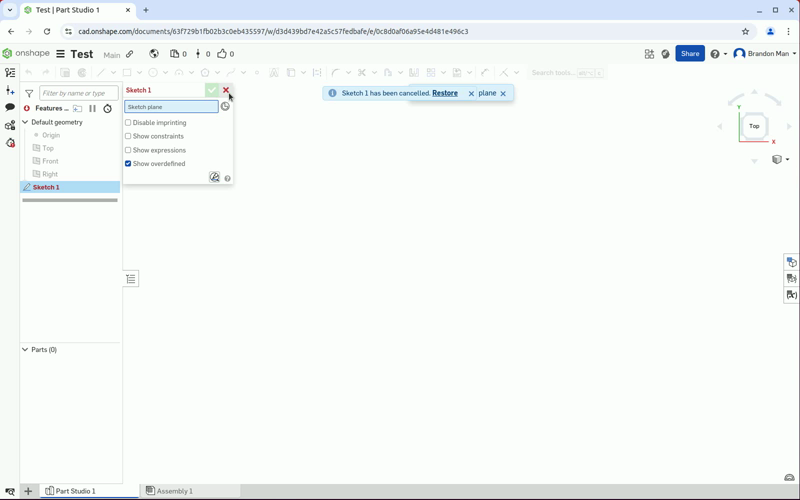
mouse_move(73, 150)
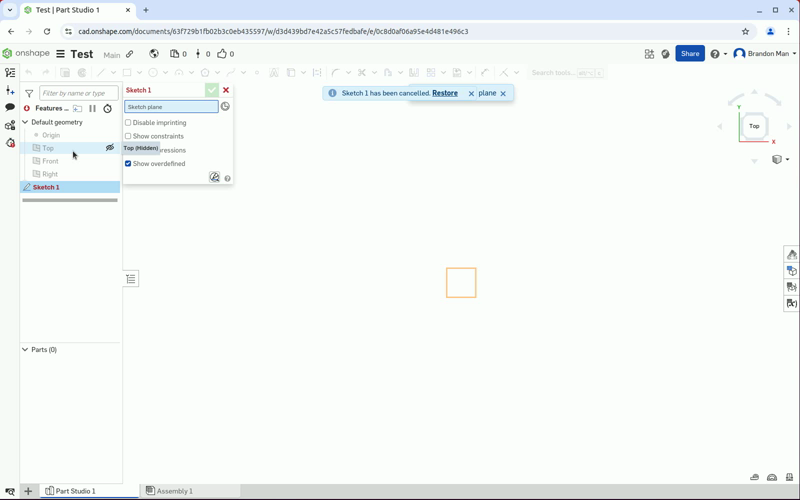
click(73, 150)
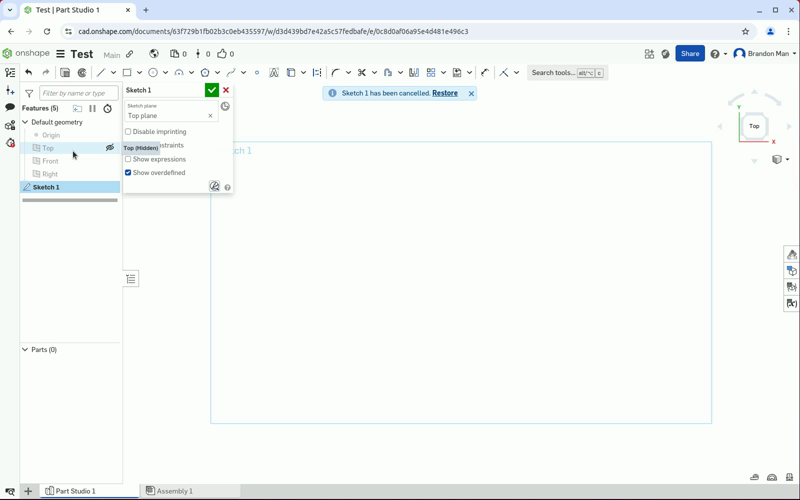
mouse_move(73, 352)
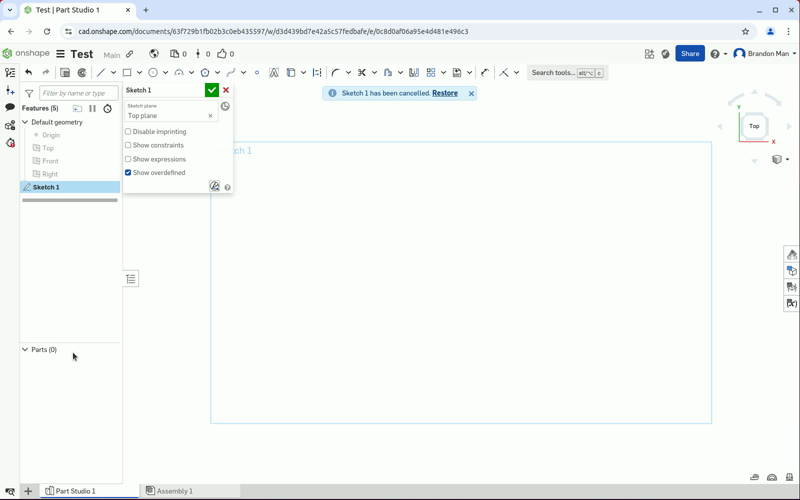
key(y)
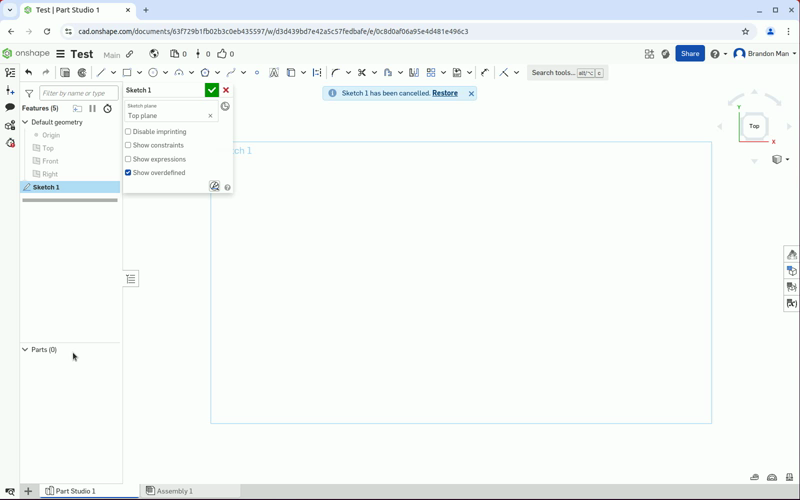
key(l)
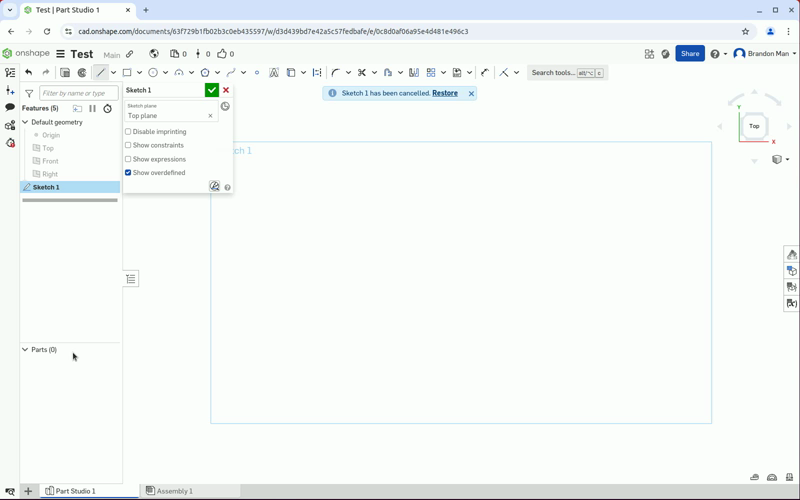
key_down(shift)
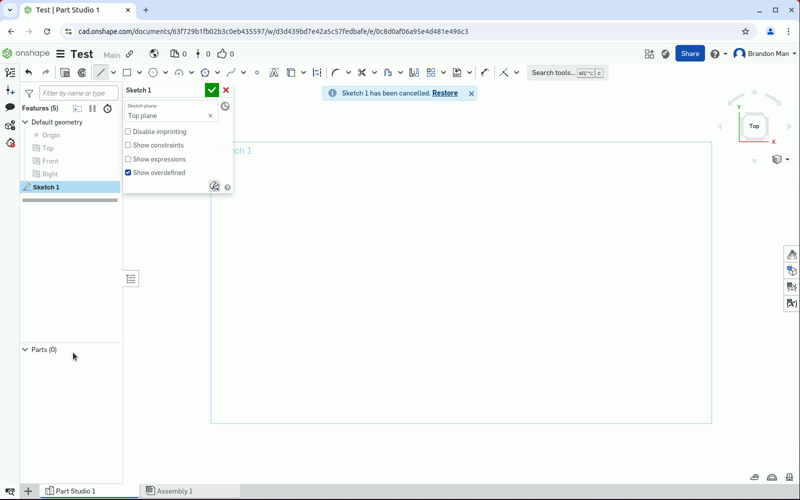
mouse_move(366, 345)
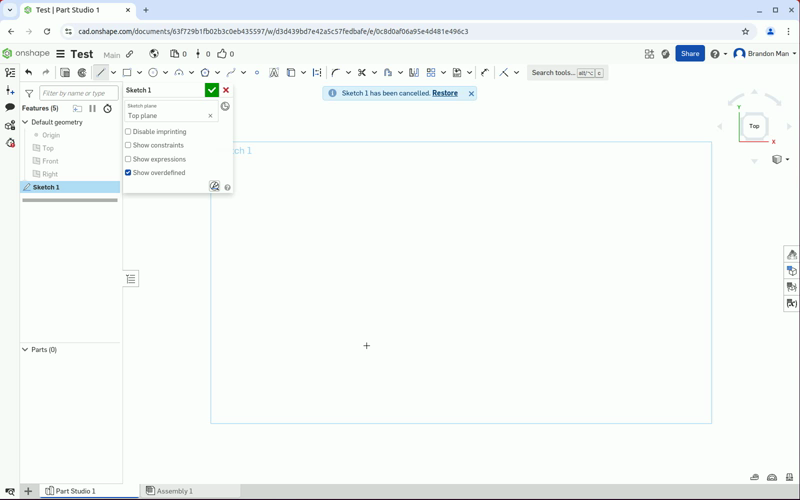
click(366, 345)
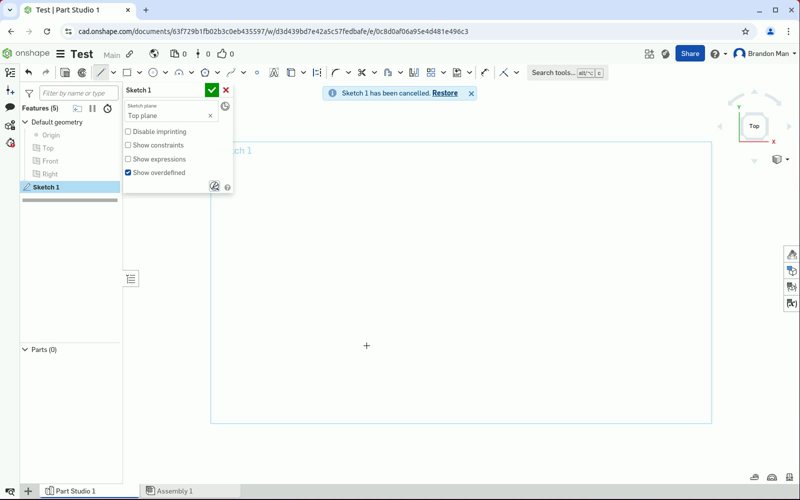
key_up(shift)
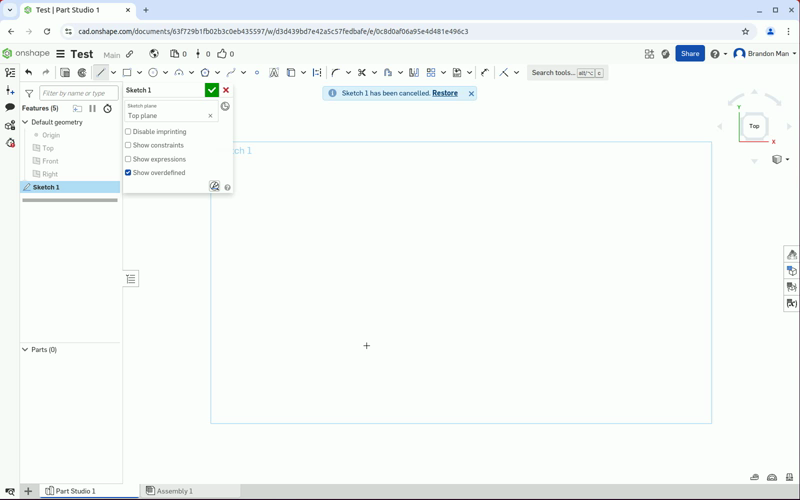
key_down(shift)
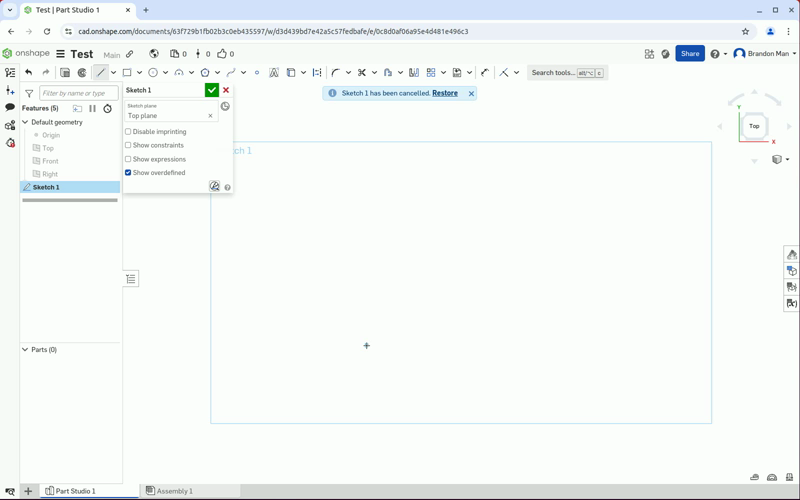
mouse_move(555, 345)
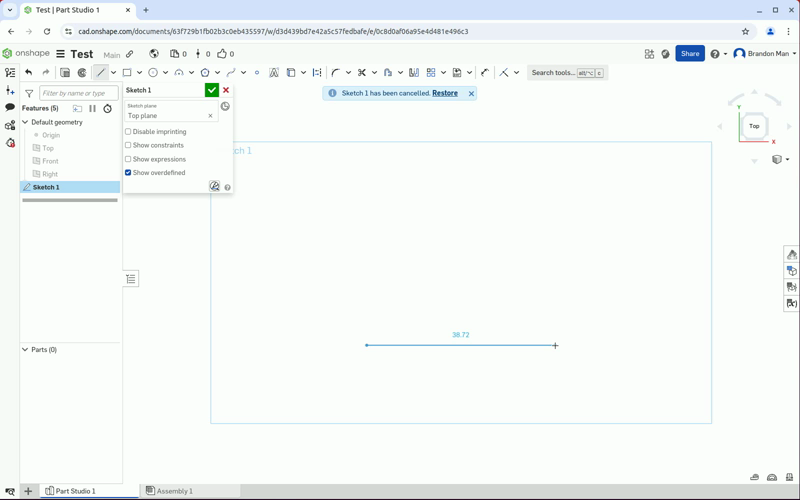
click(555, 345)
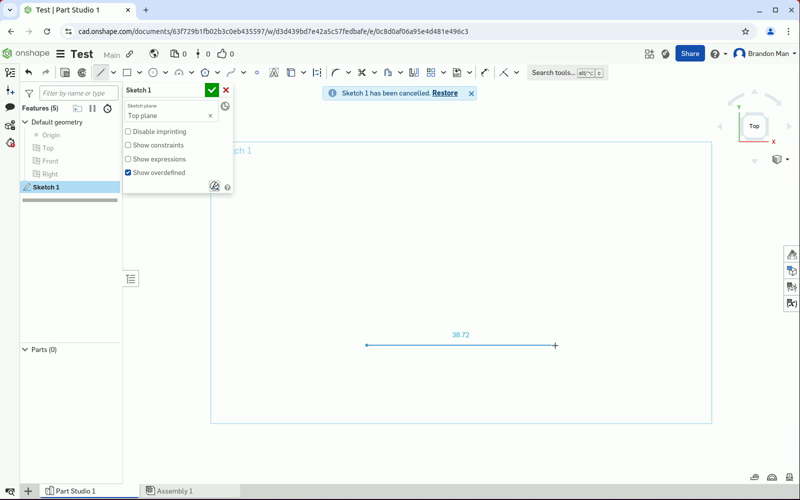
key_up(shift)
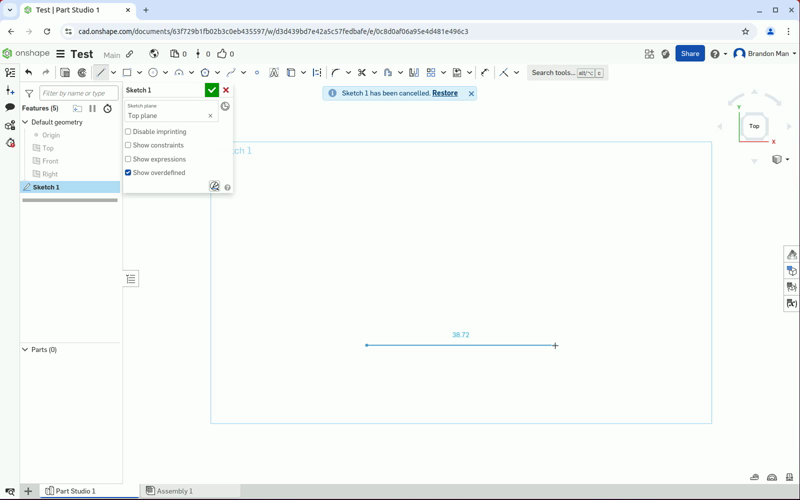
key(esc)
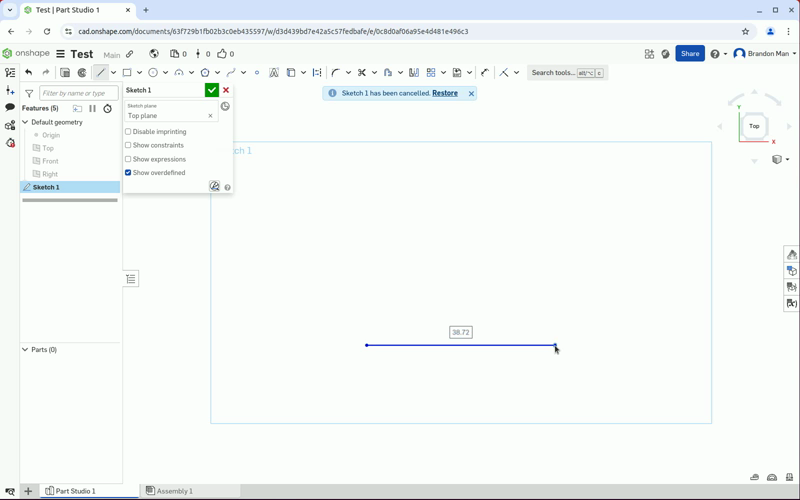
key(a)
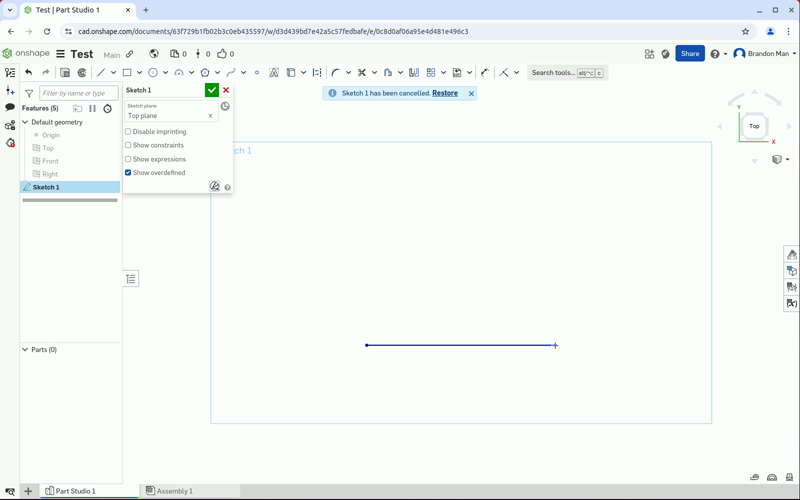
mouse_move(555, 345)
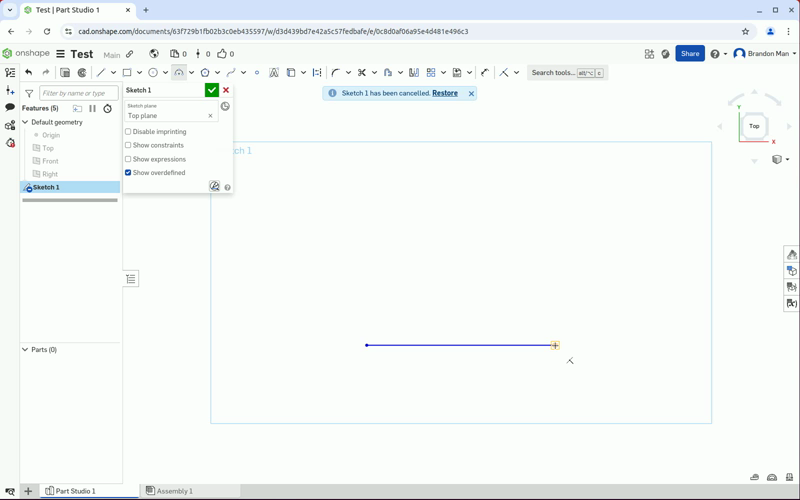
click(555, 345)
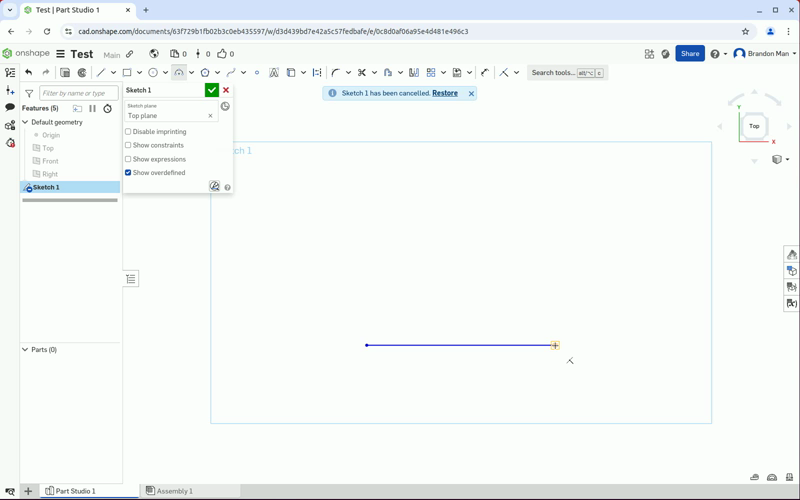
mouse_move(366, 345)
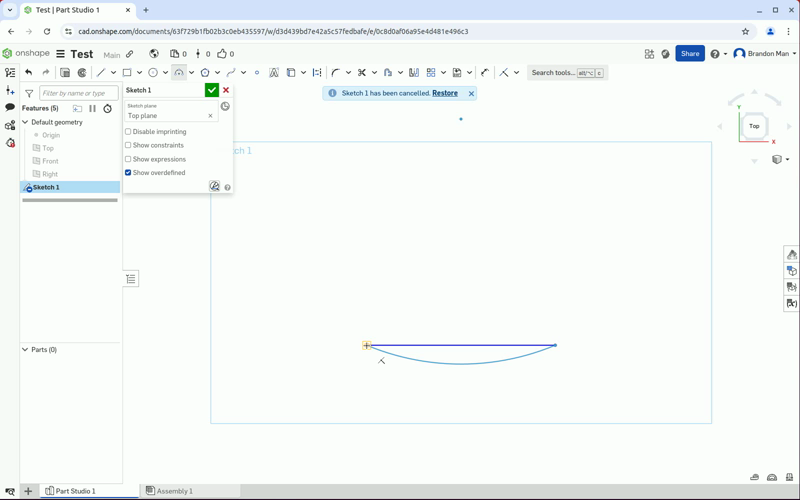
click(366, 345)
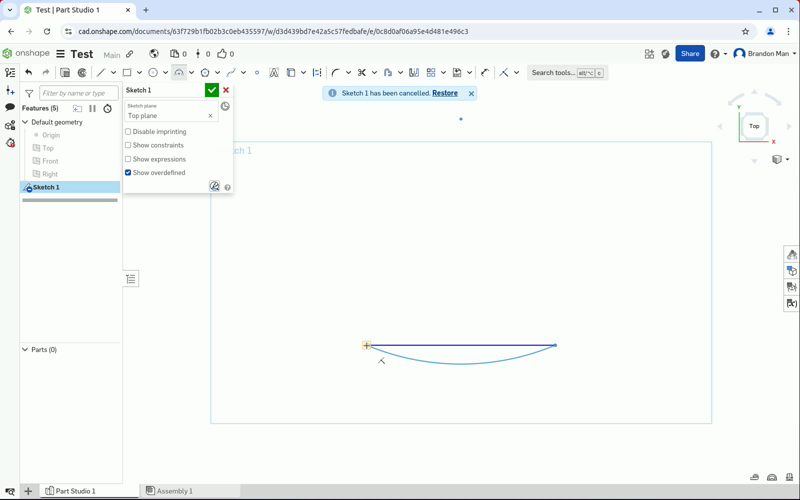
key_down(shift)
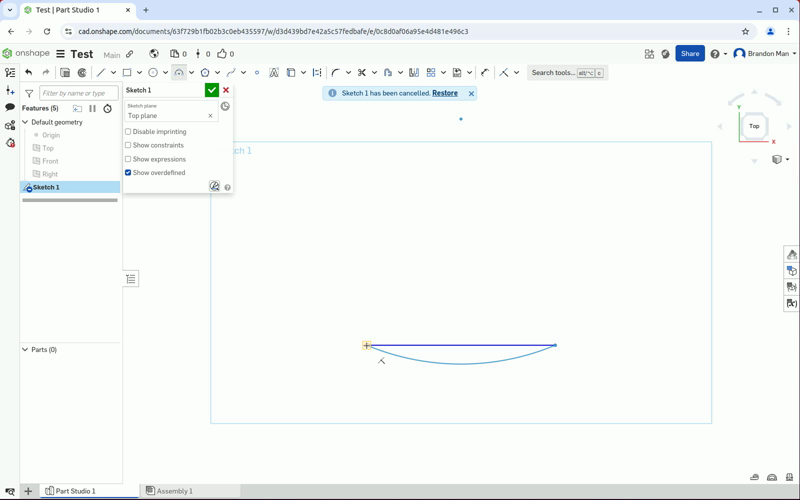
mouse_move(461, 171)
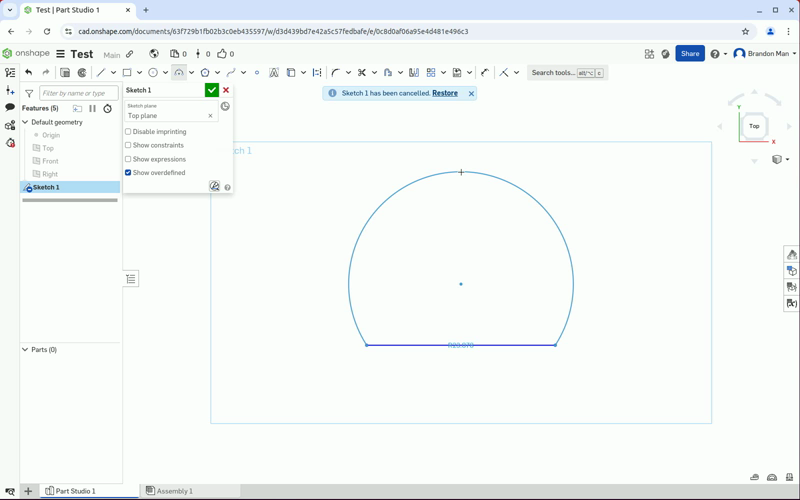
click(461, 171)
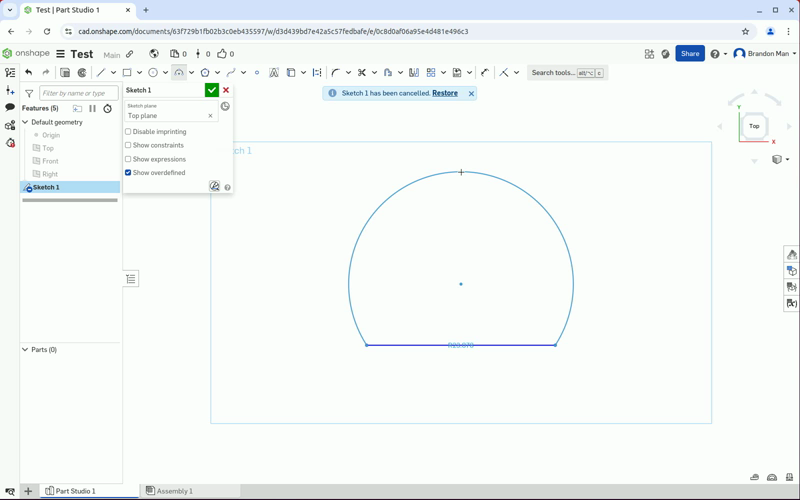
key_up(shift)
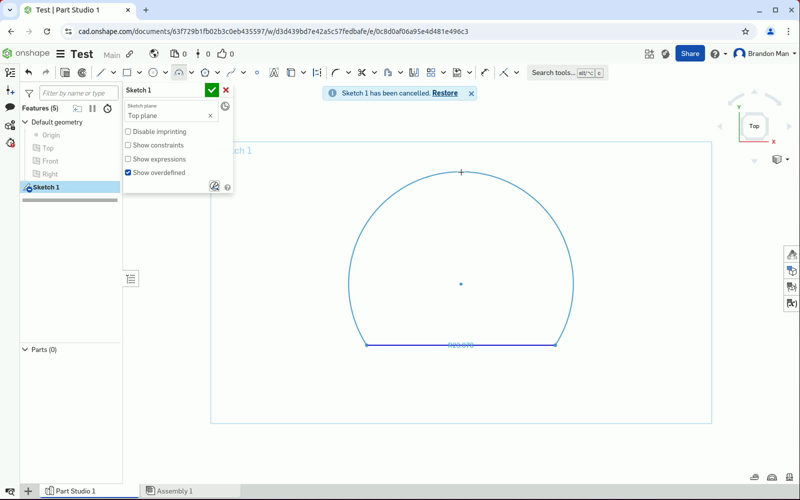
key(esc)
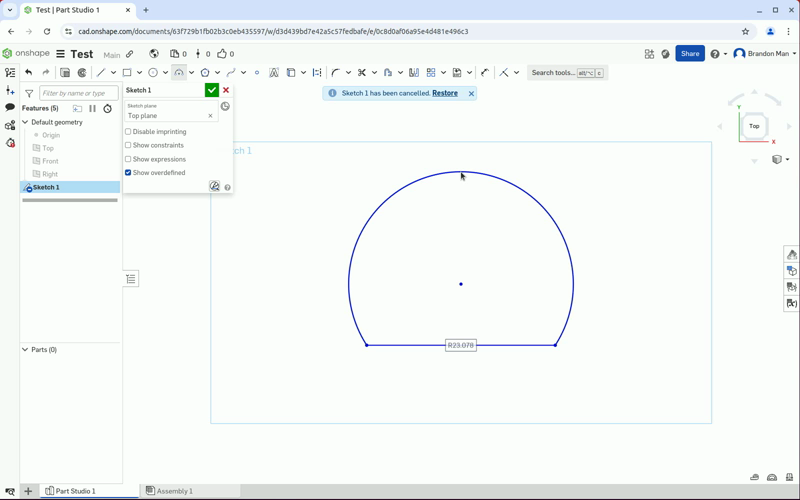
mouse_move(432, 241)
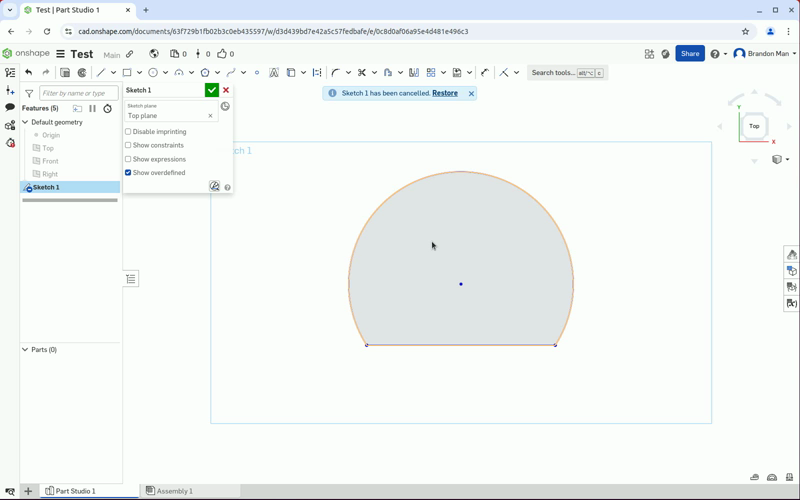
click(432, 241)
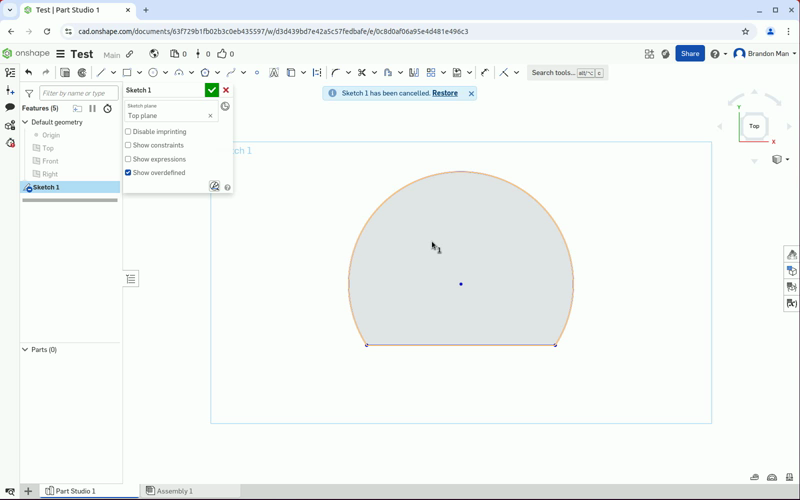
mouse_move(73, 352)
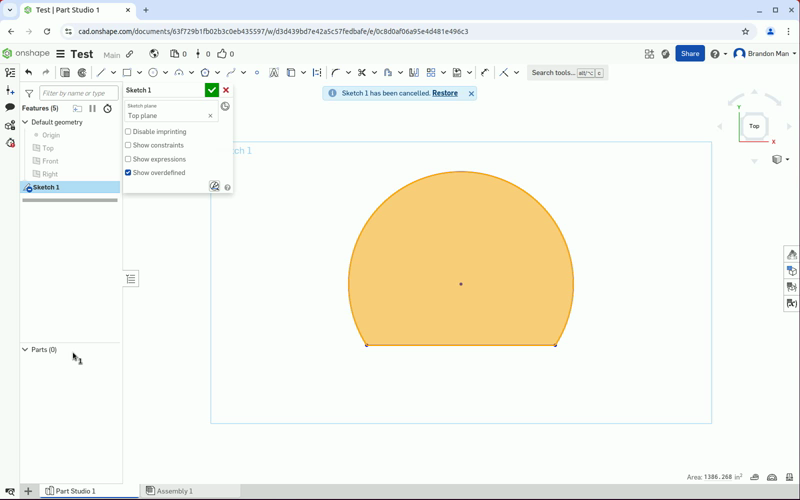
key(shift+y)
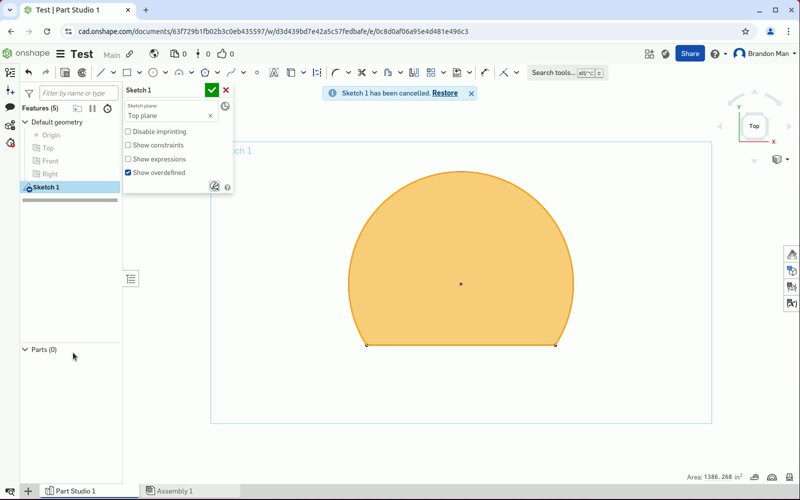
key(shift+e)
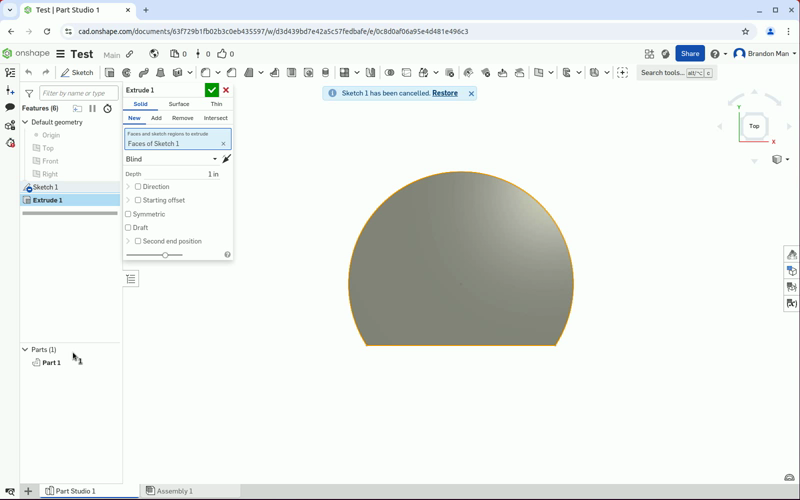
mouse_move(143, 106)
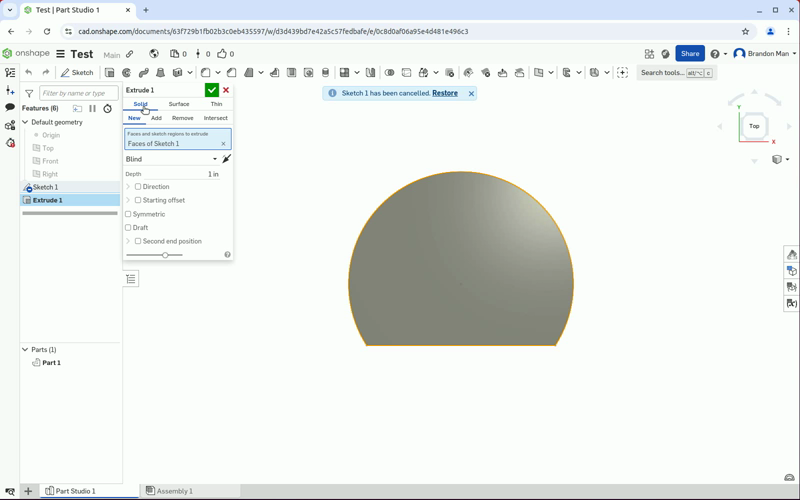
click(143, 106)
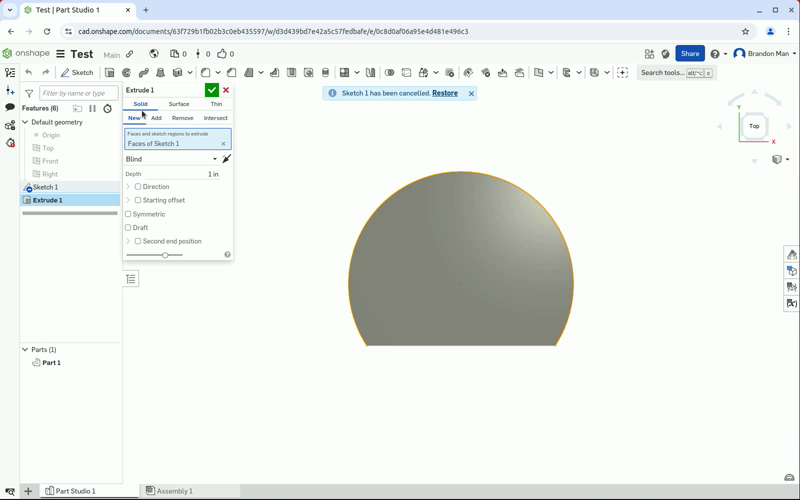
mouse_move(137, 120)
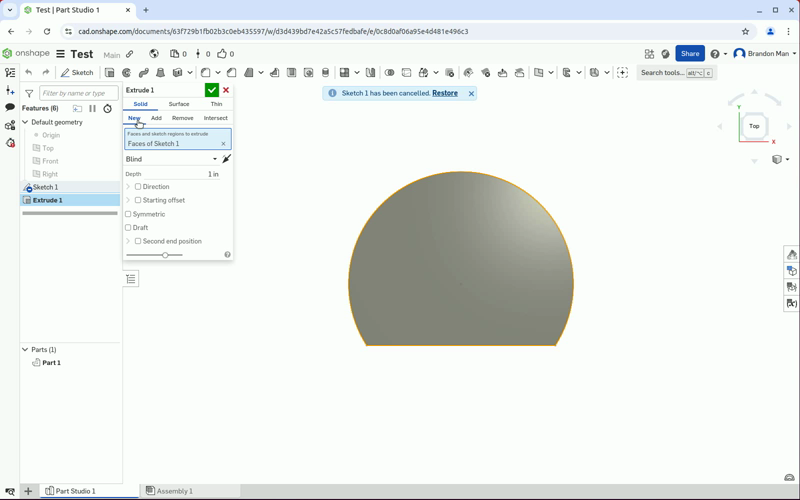
click(137, 120)
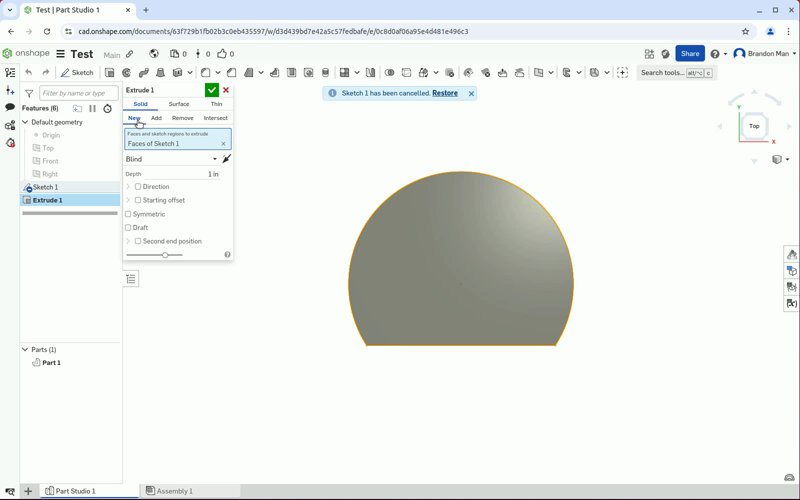
key(tab, 4)
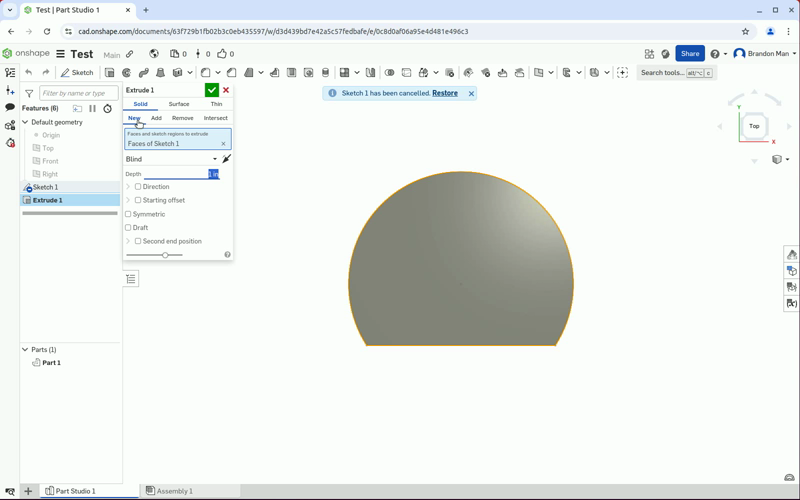
text(7.703)
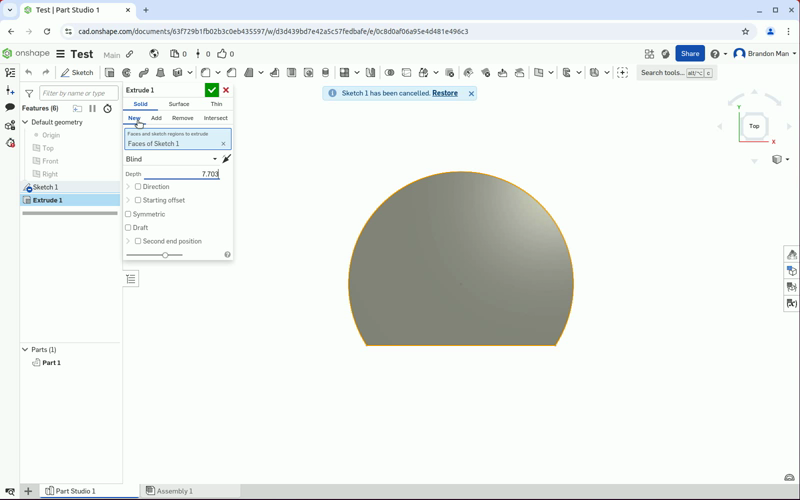
key(enter)
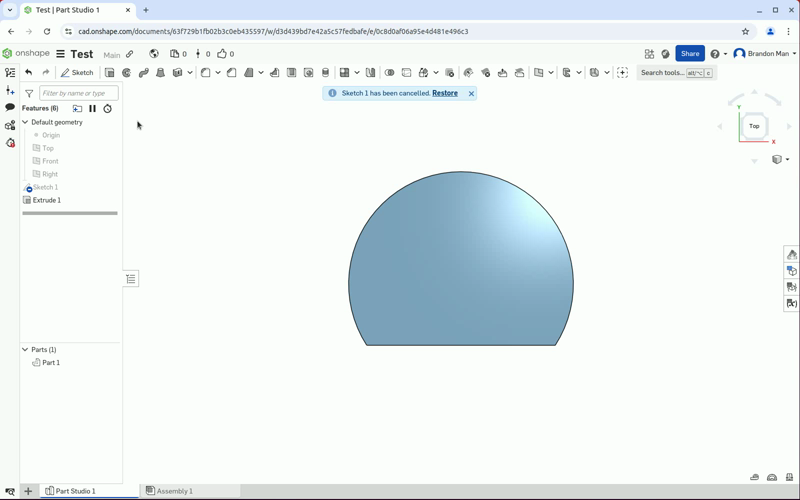
key(shift+h)
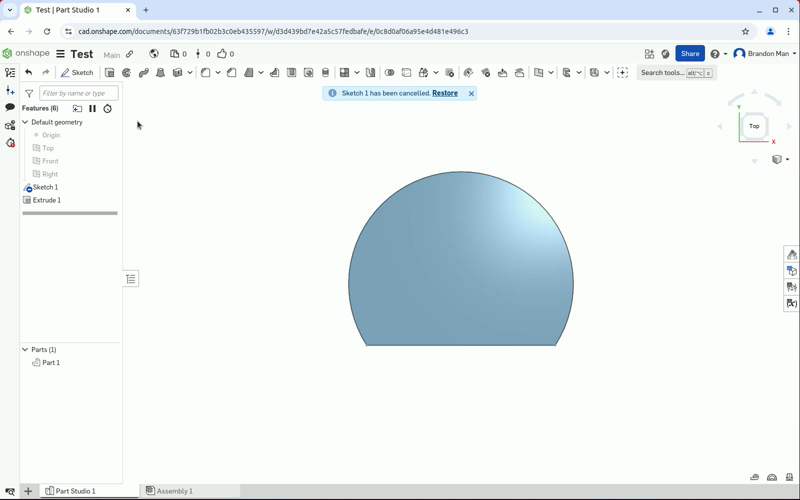
key(shift+h)
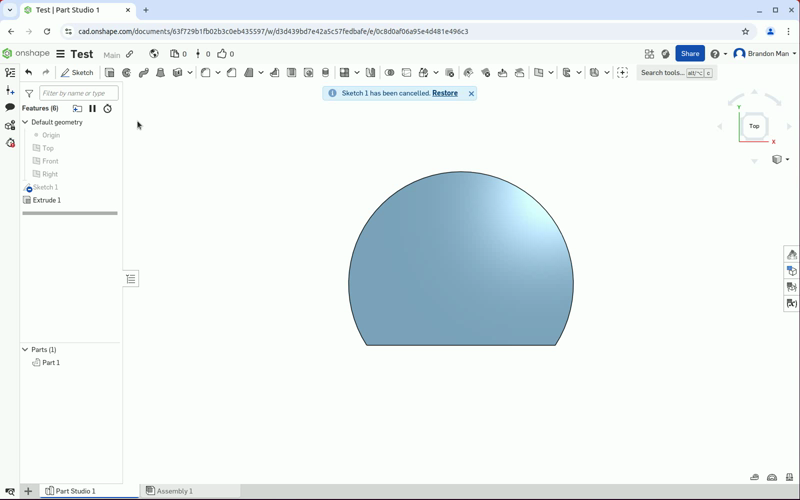
mouse_move(73, 189)
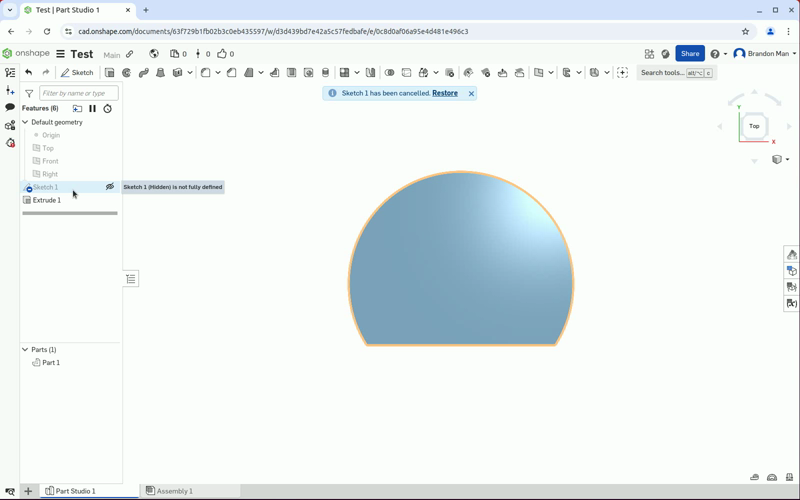
click(73, 189)
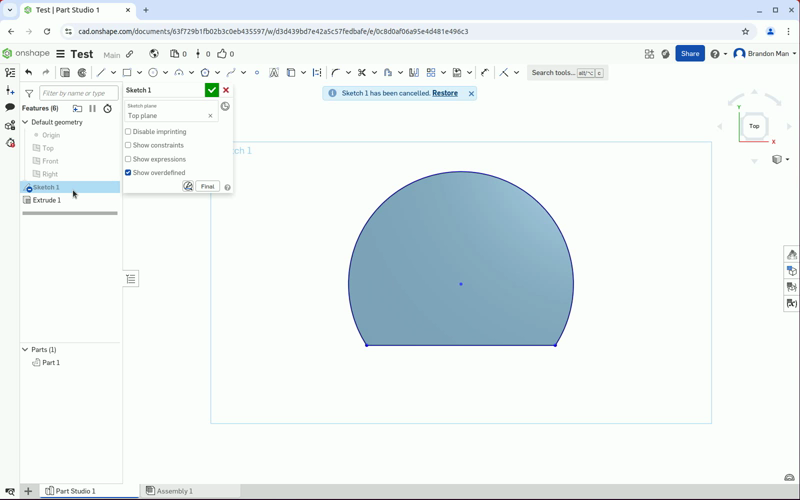
mouse_move(229, 92)
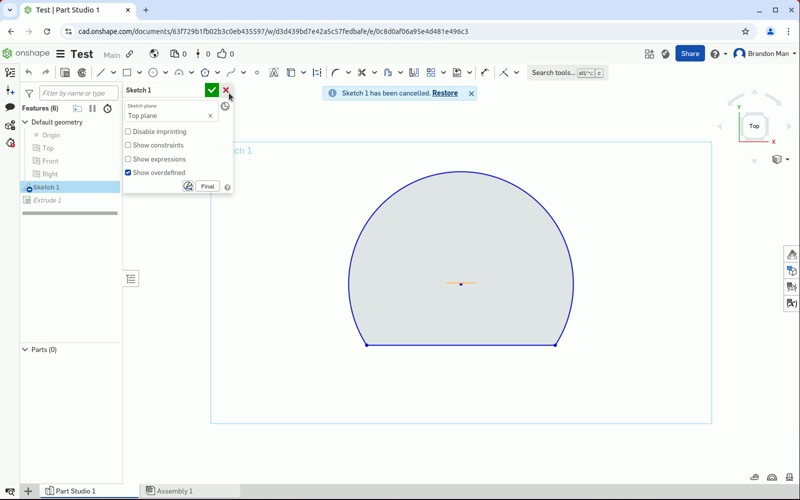
click(229, 92)
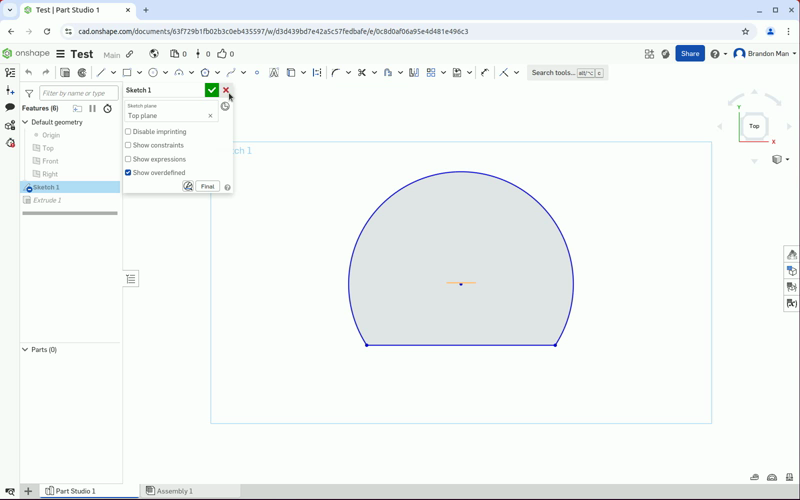
key(shift+s)
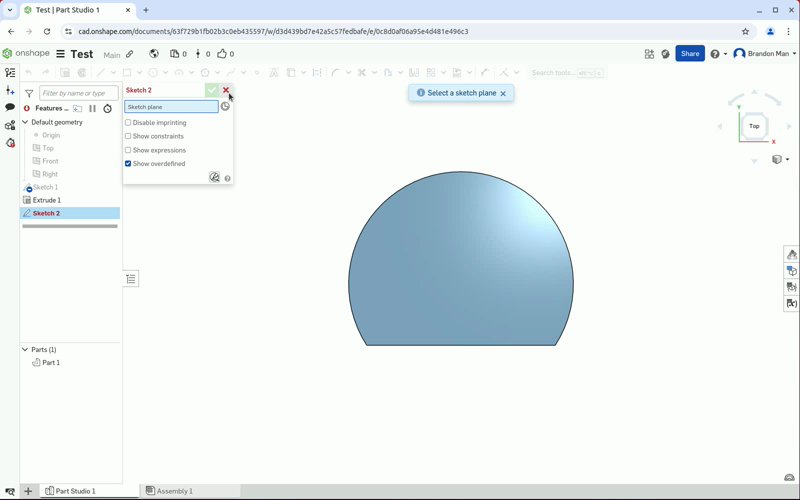
mouse_move(73, 150)
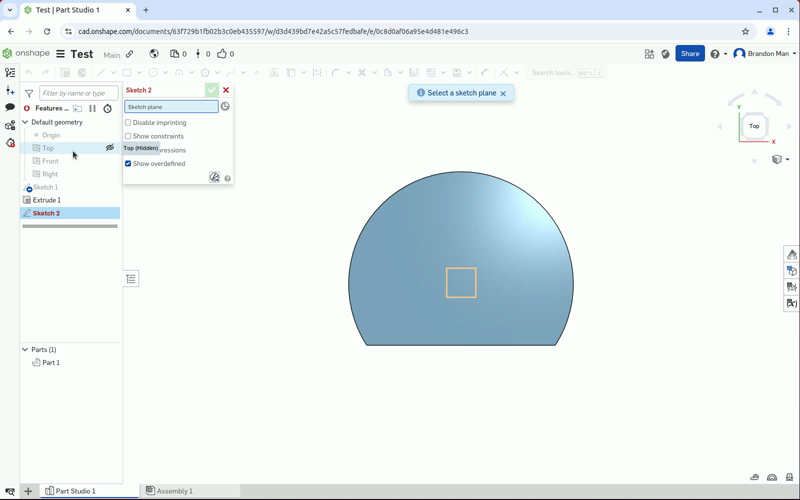
click(73, 150)
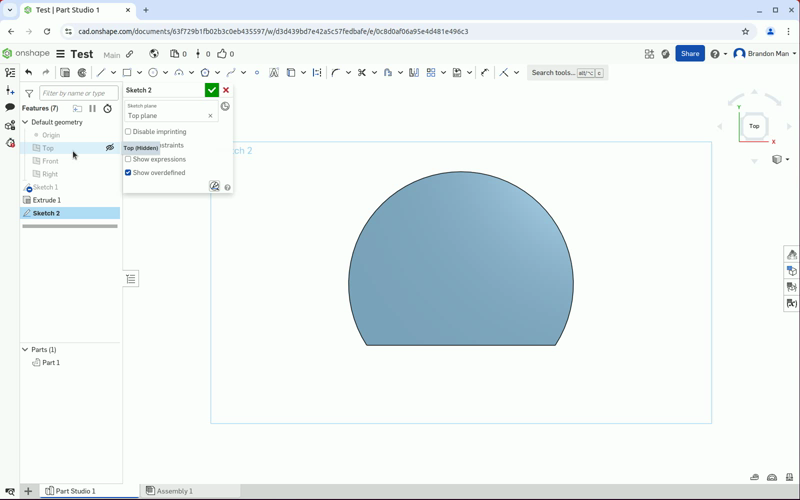
mouse_move(73, 352)
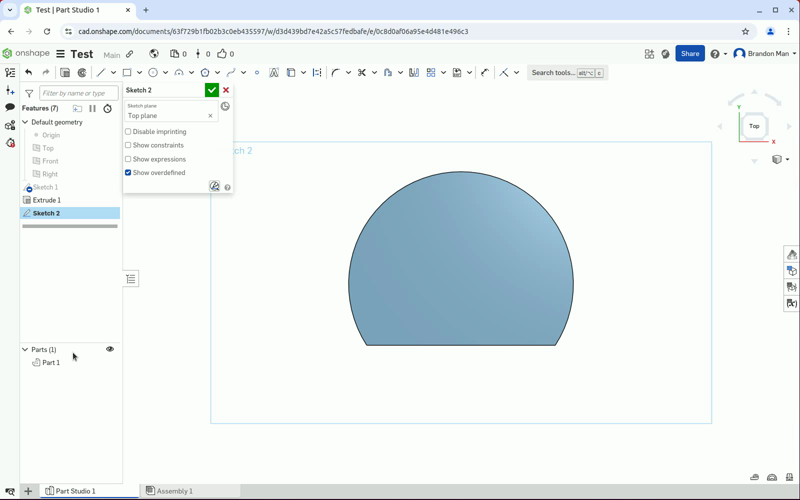
key(y)
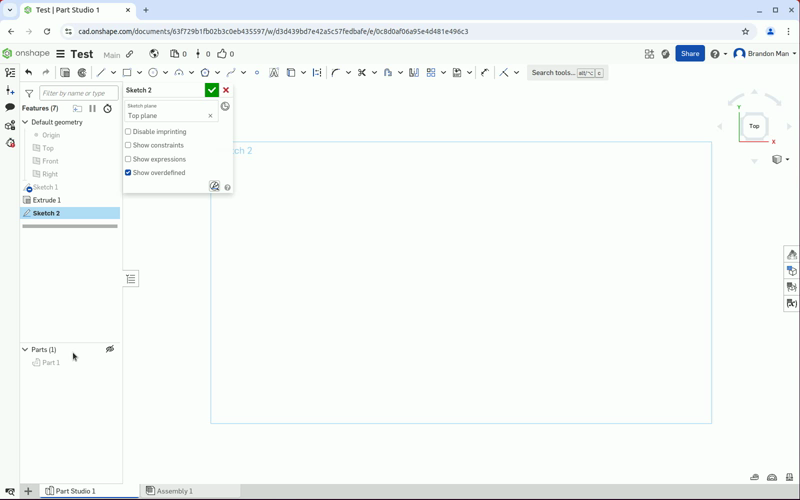
key(a)
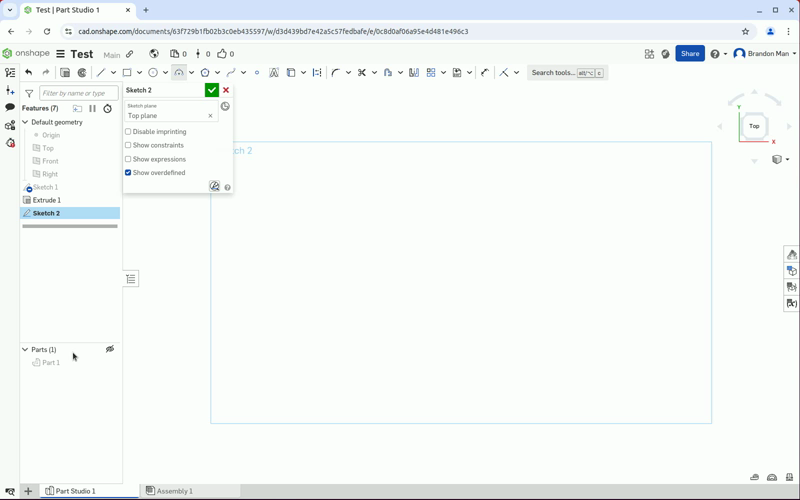
key_down(shift)
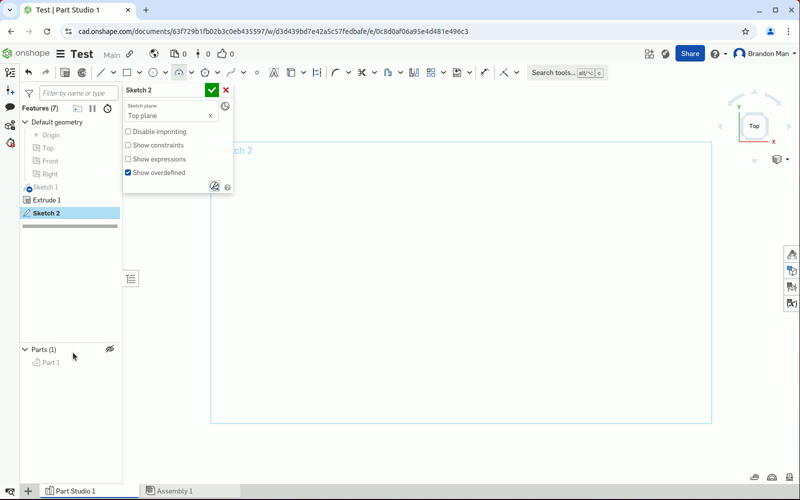
mouse_move(366, 345)
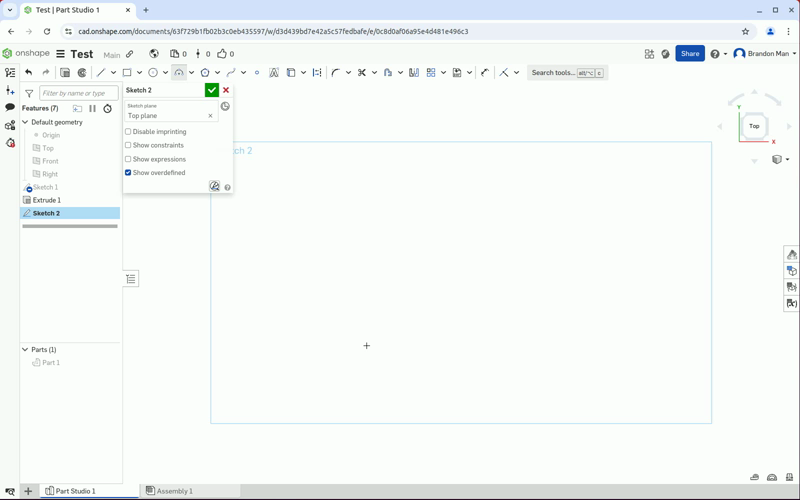
click(366, 345)
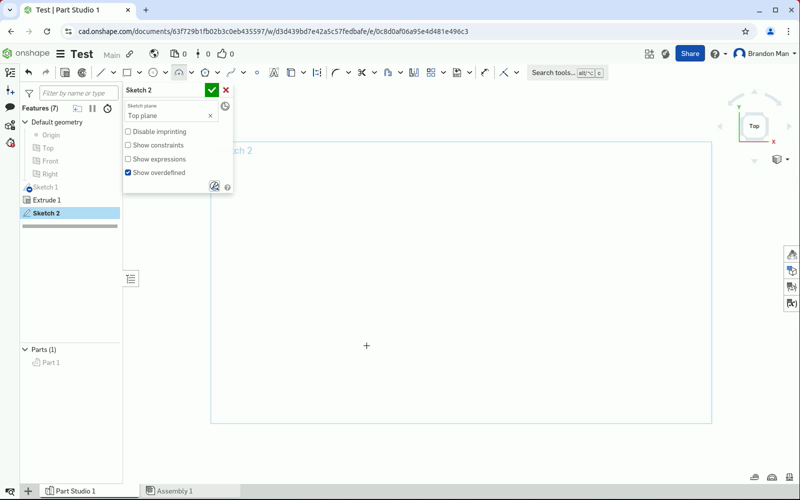
key_up(shift)
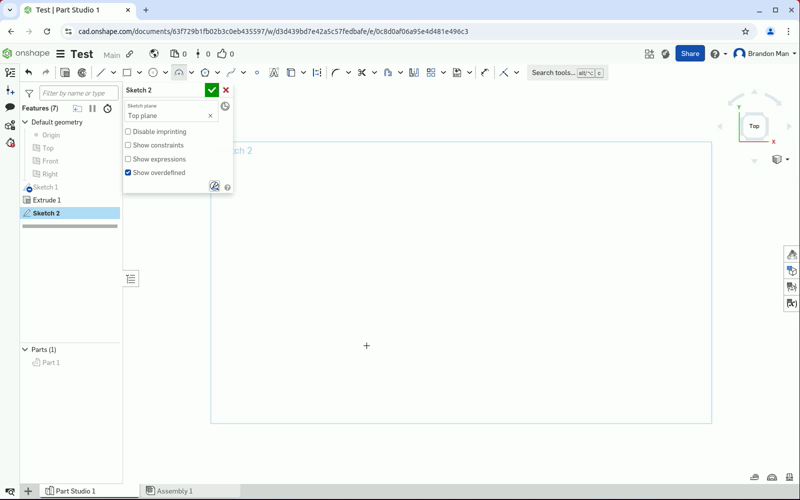
key_down(shift)
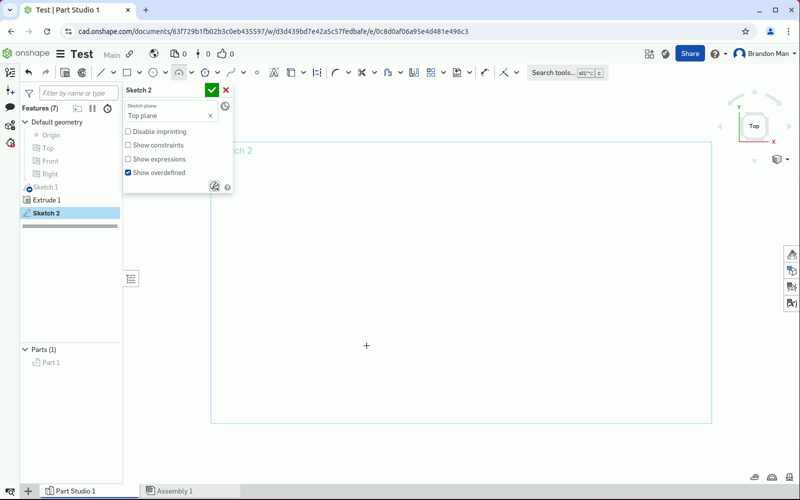
mouse_move(555, 345)
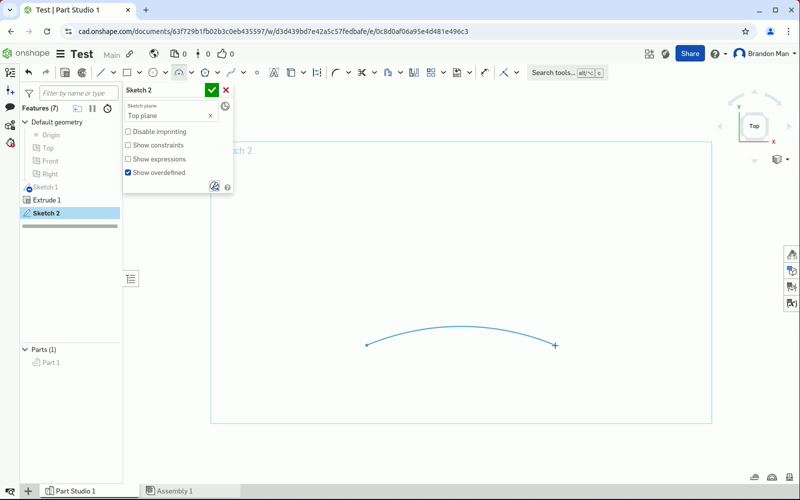
click(555, 345)
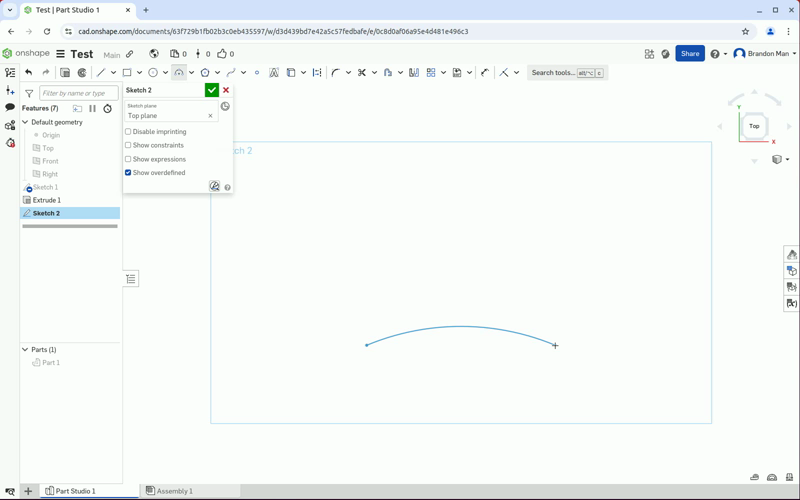
mouse_move(461, 396)
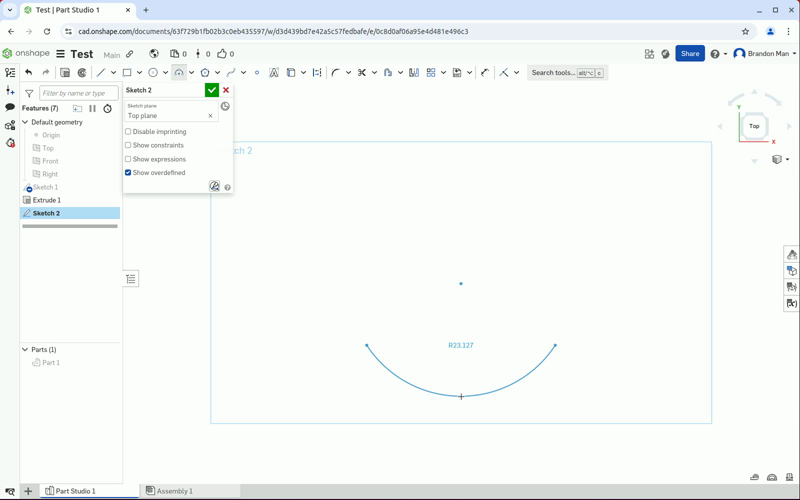
click(461, 396)
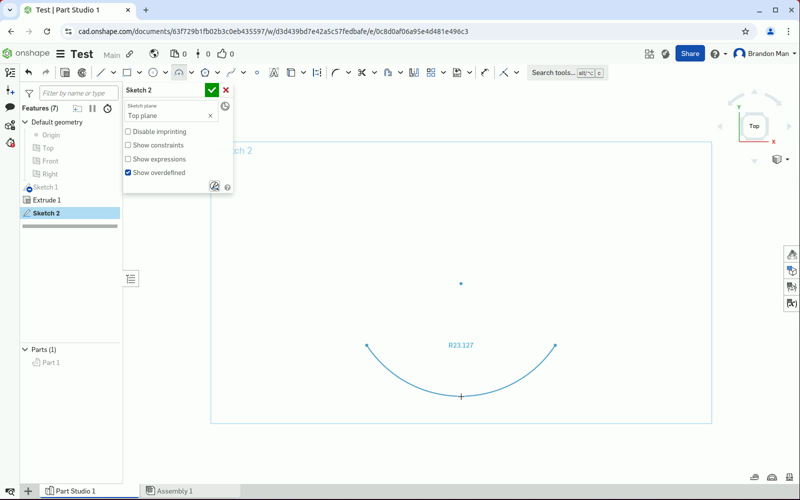
key_up(shift)
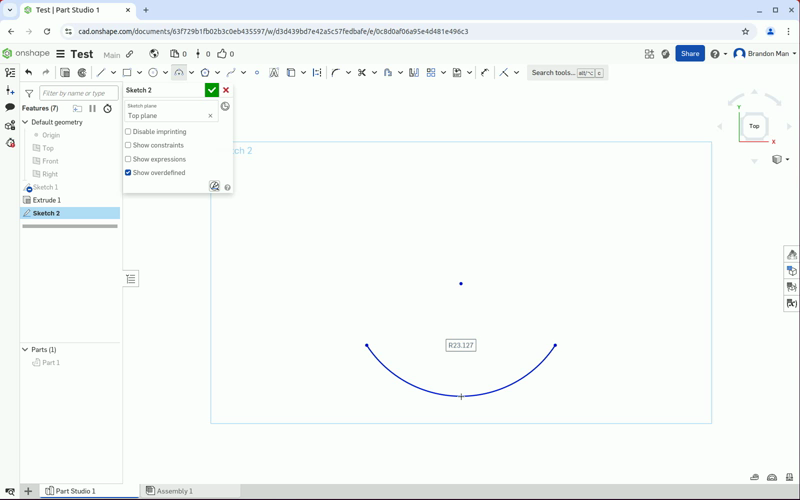
key(esc)
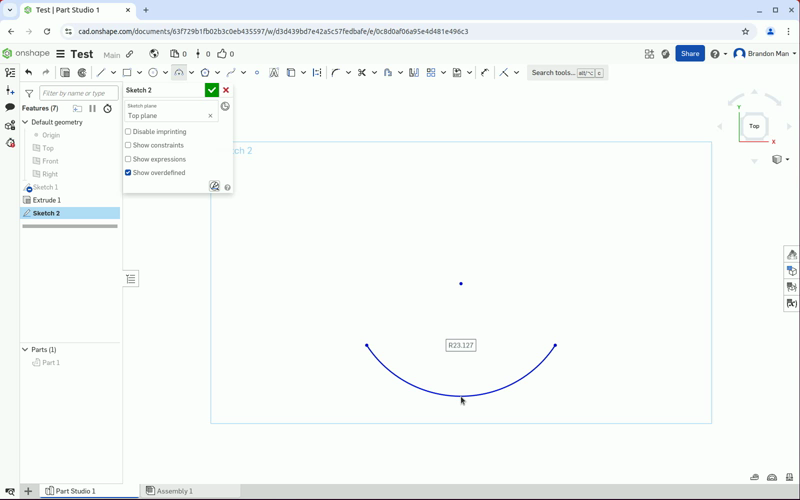
key(l)
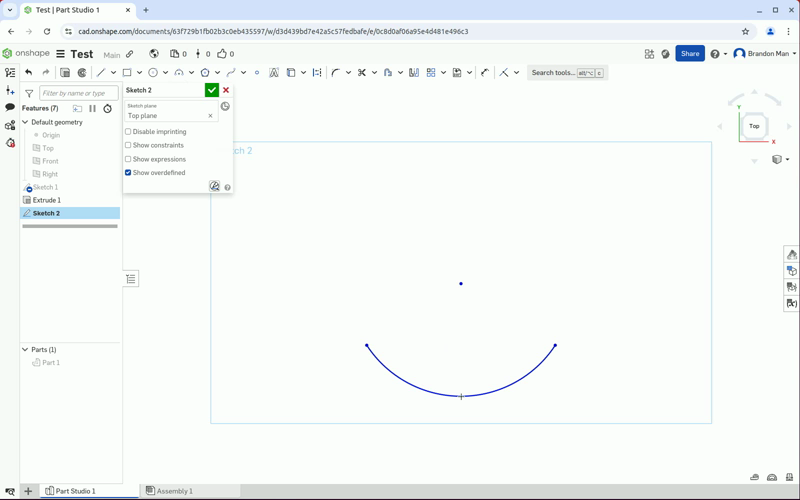
mouse_move(555, 345)
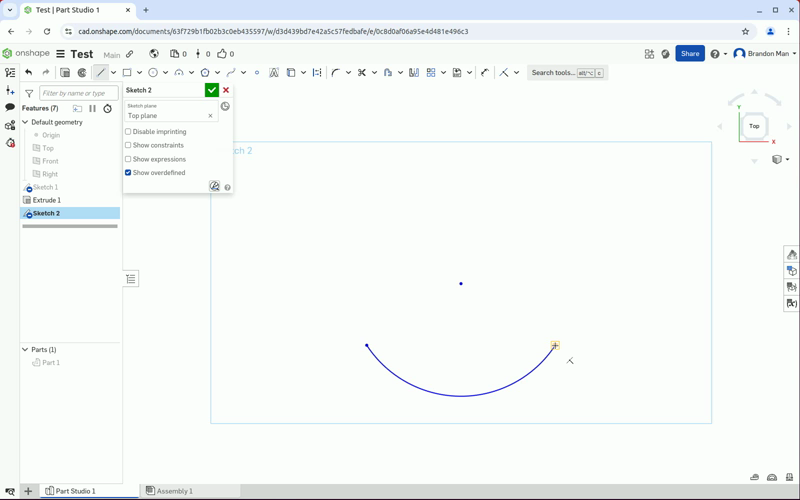
click(555, 345)
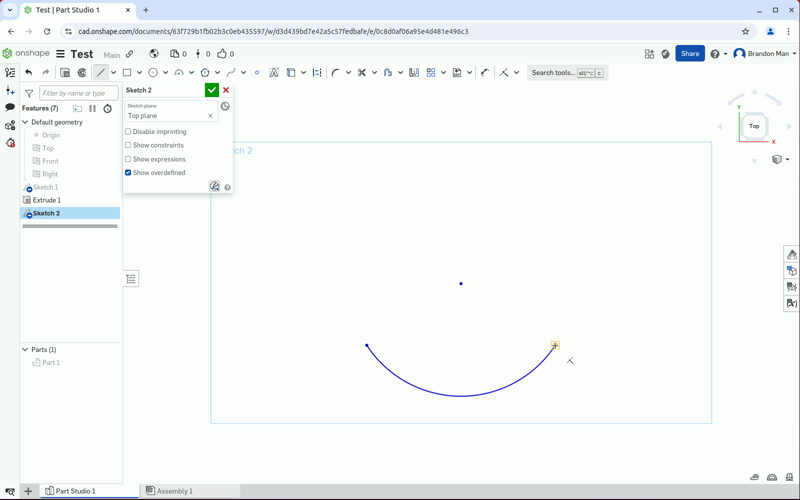
key_down(shift)
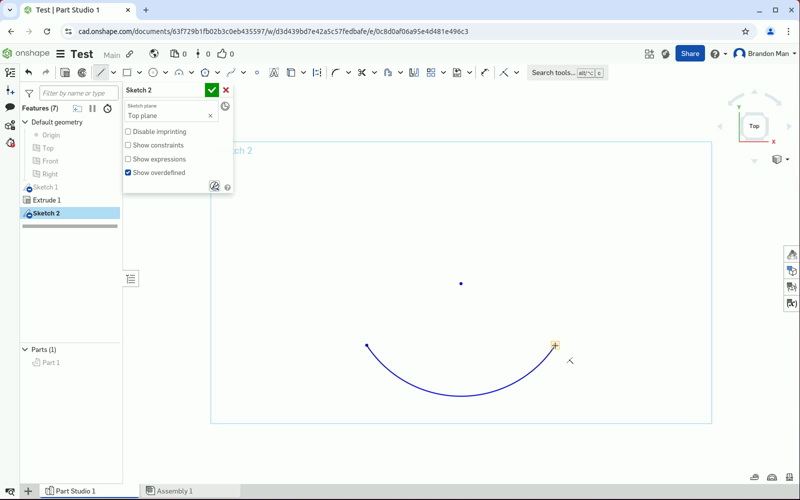
mouse_move(366, 345)
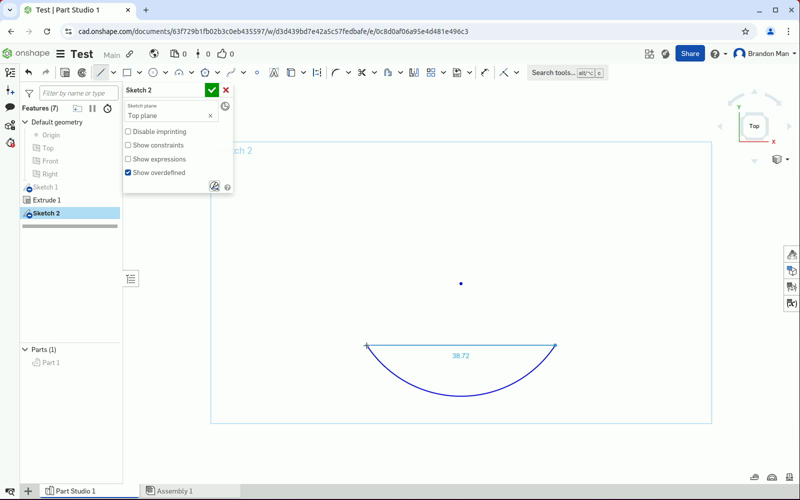
key_up(shift)
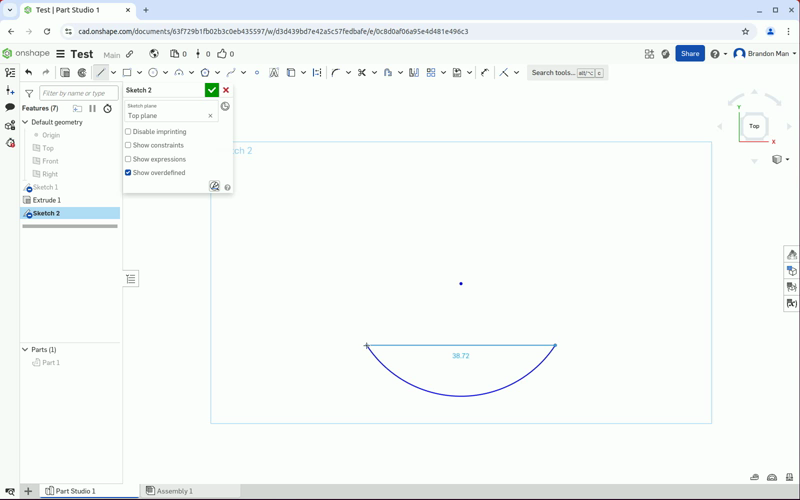
click(366, 345)
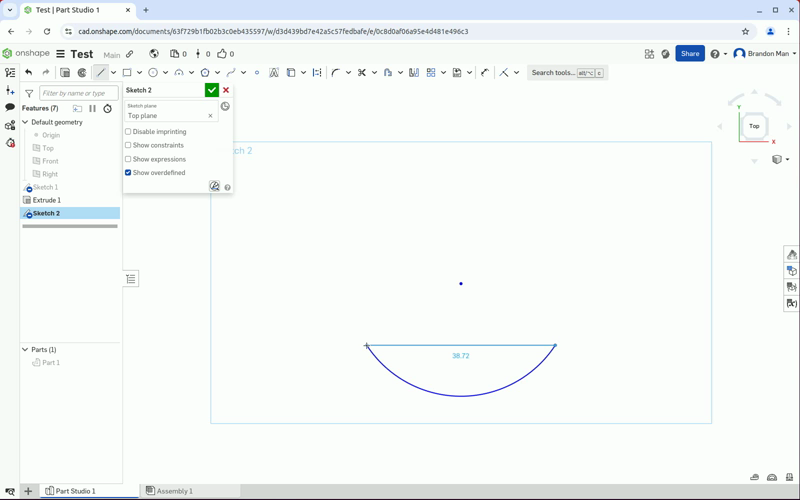
key(esc)
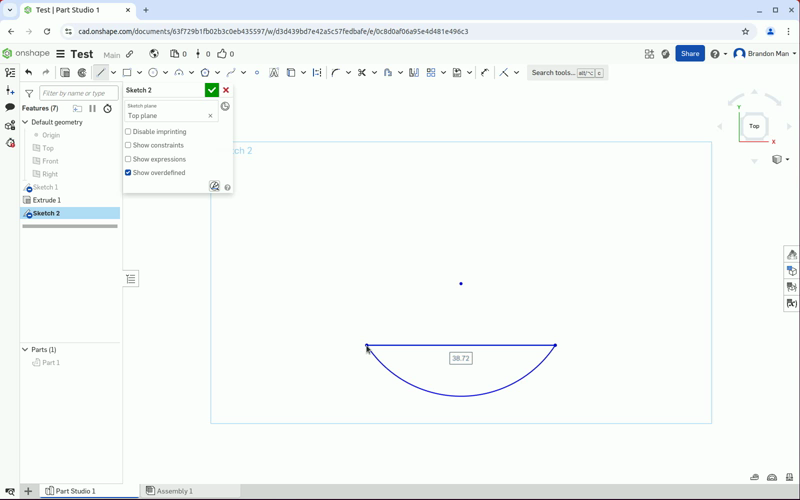
mouse_move(469, 356)
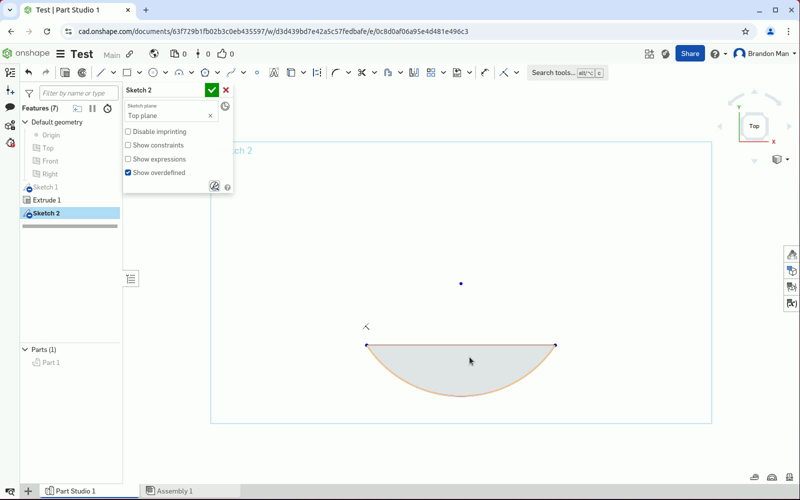
click(469, 356)
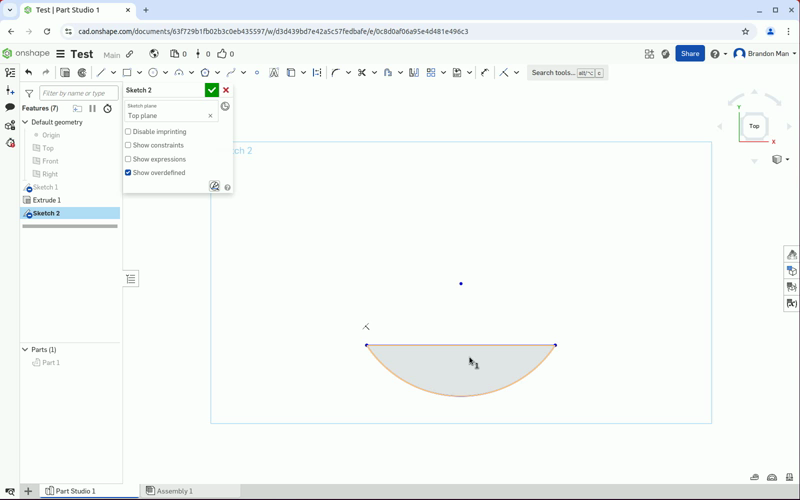
mouse_move(73, 352)
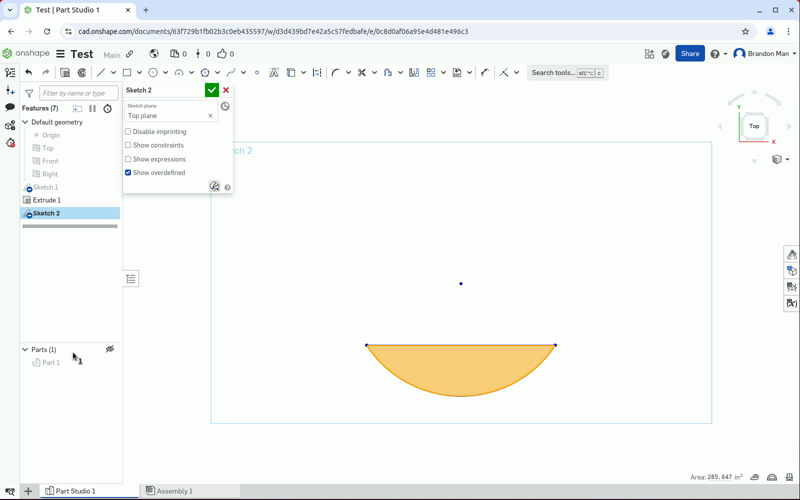
key(shift+y)
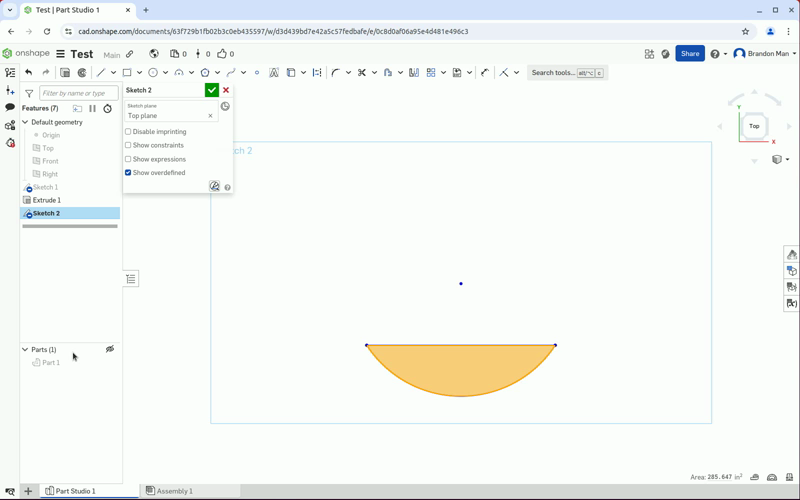
key(shift+e)
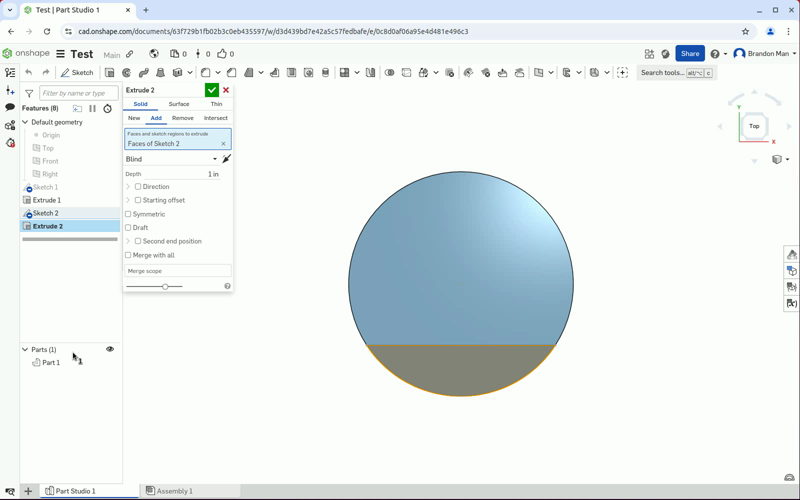
mouse_move(143, 106)
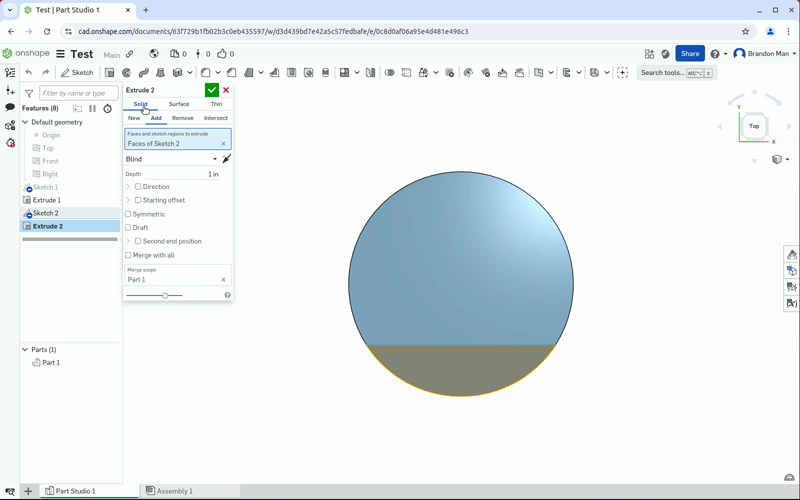
click(143, 106)
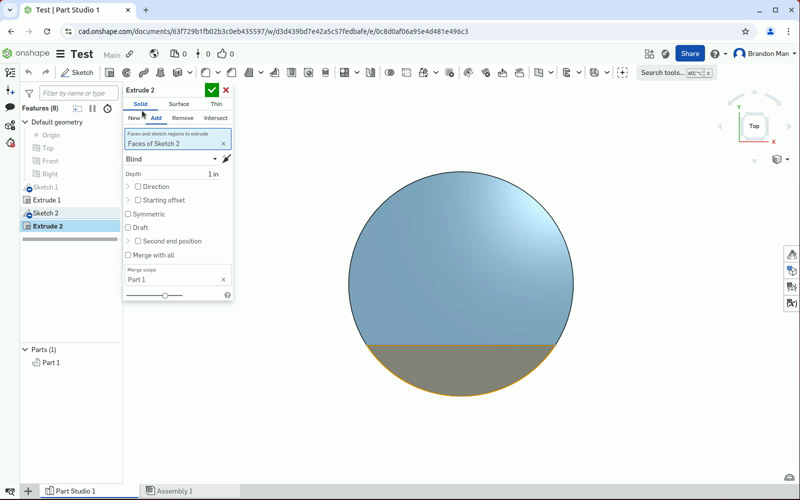
mouse_move(137, 120)
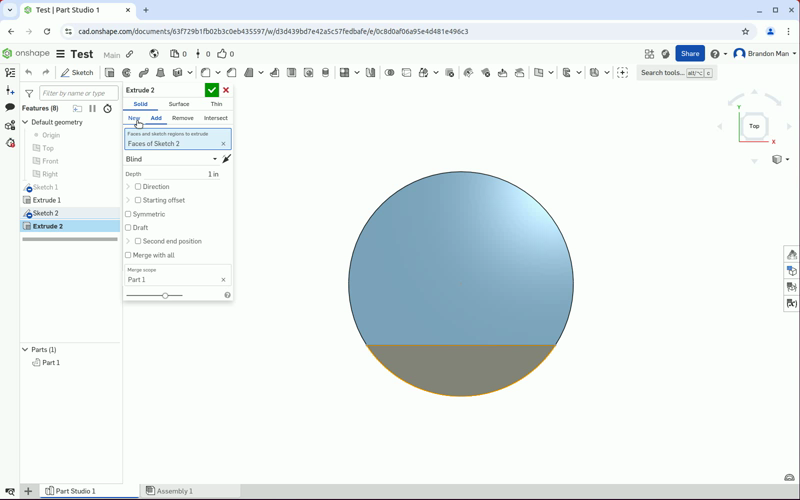
click(137, 120)
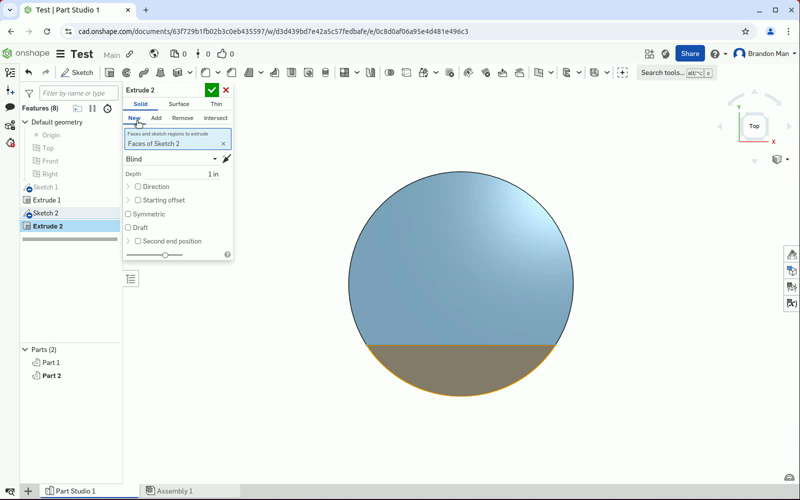
key(tab, 4)
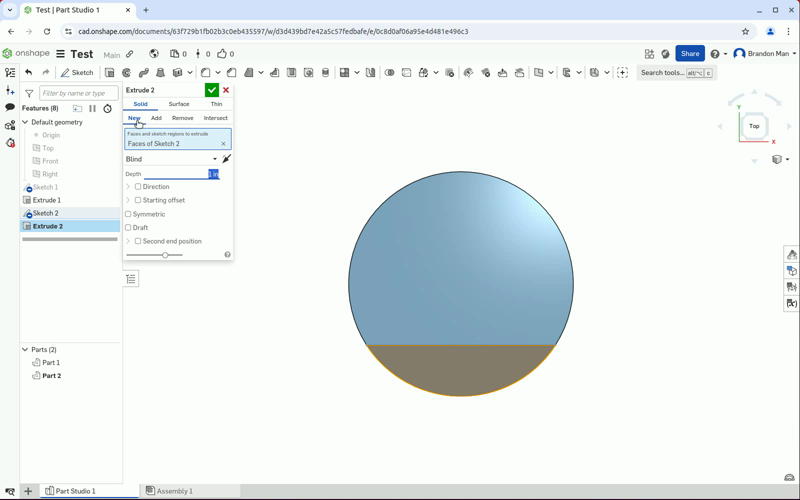
text(7.703)
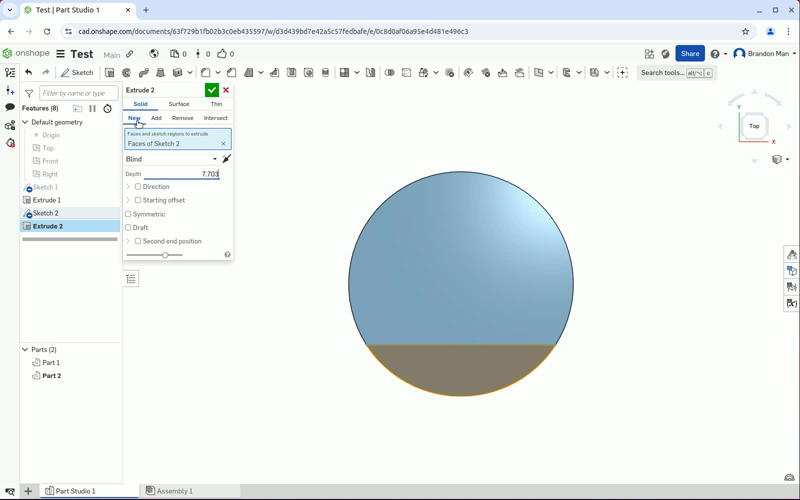
key(enter)
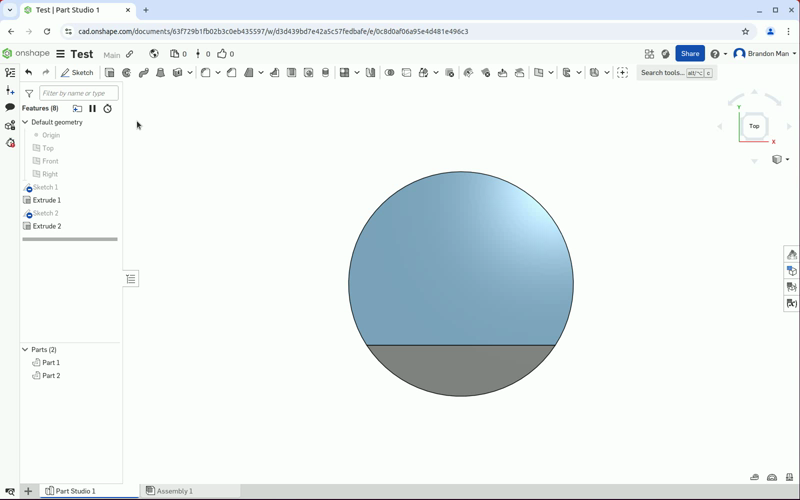
key(shift+h)
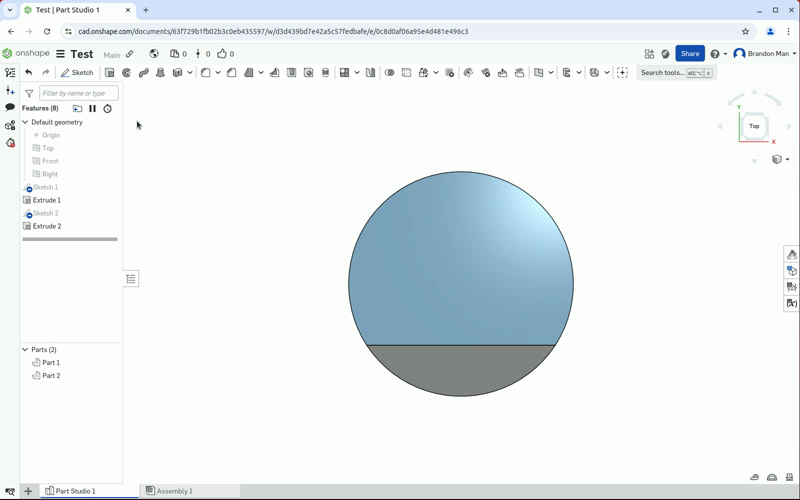
key(shift+h)
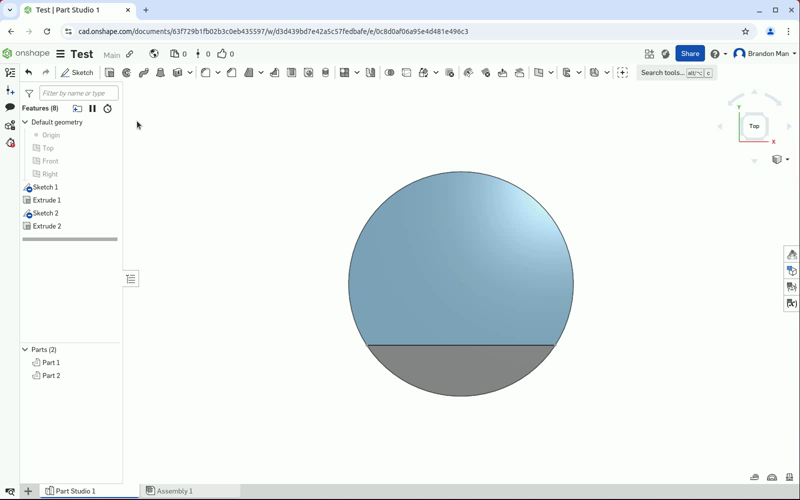
key(shift+7)
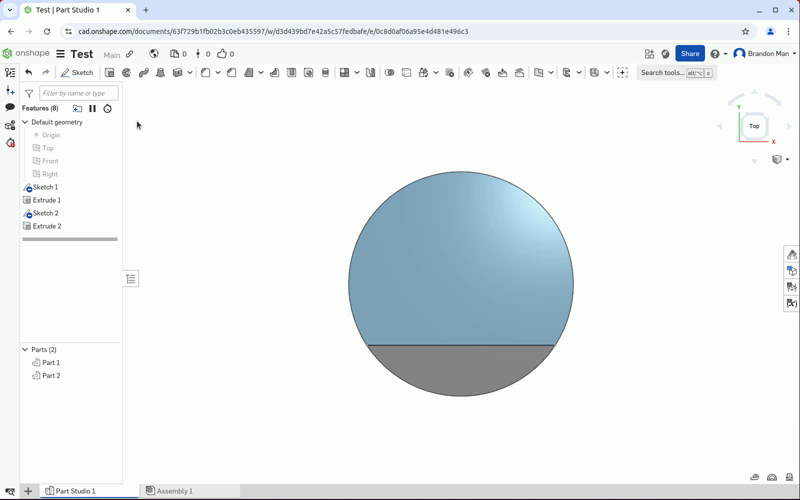
key(up, 3)
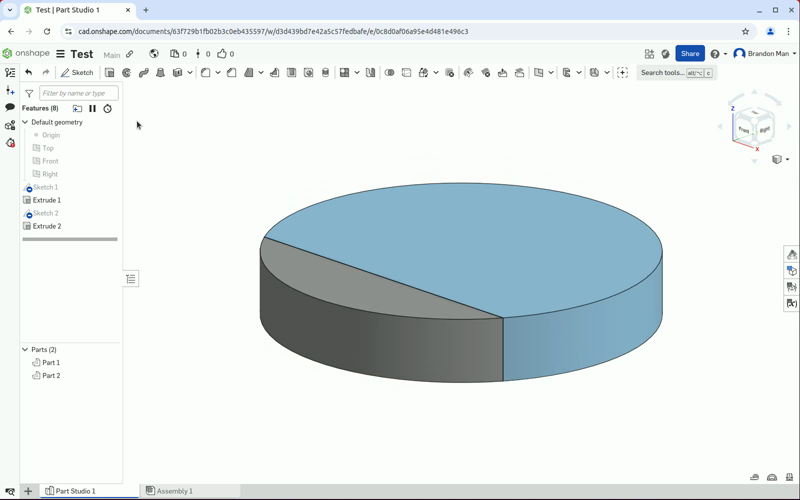
key(left, 3)
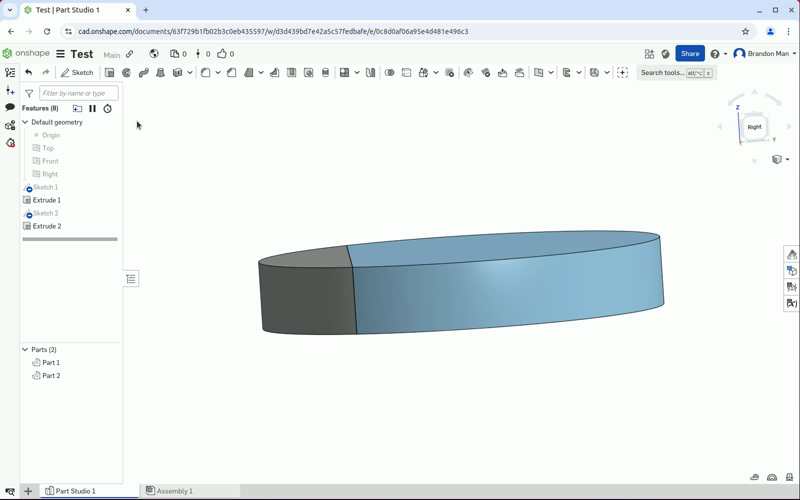
key(right, 3)
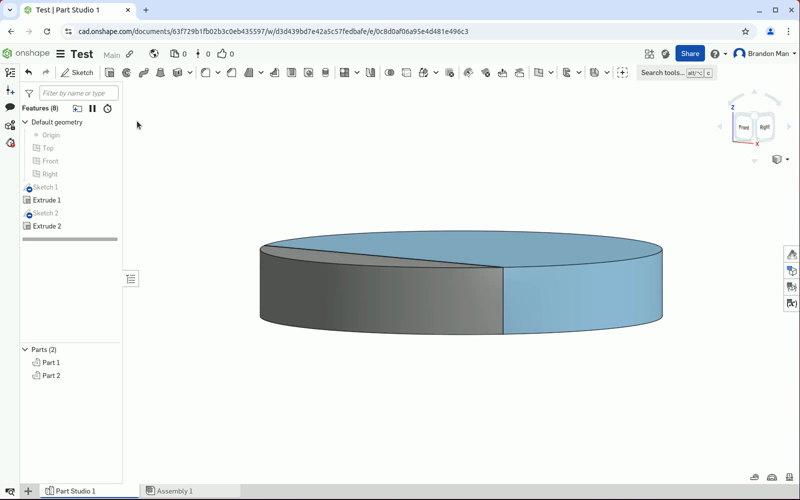
key(down, 3)
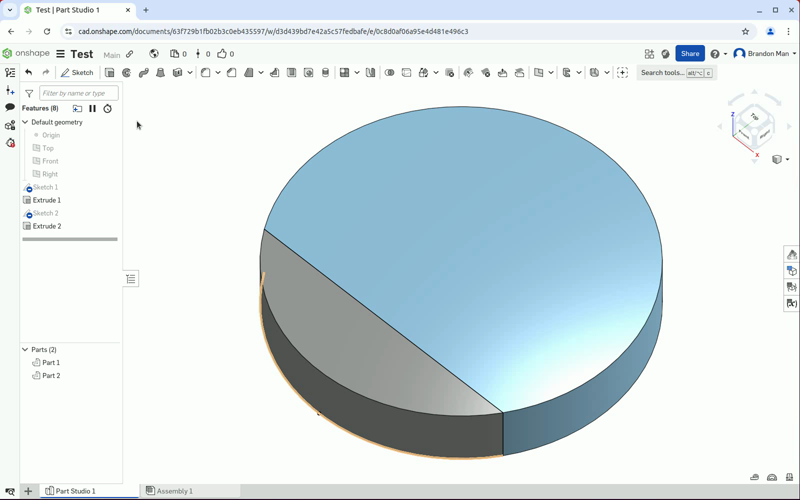
mouse_move(73, 189)
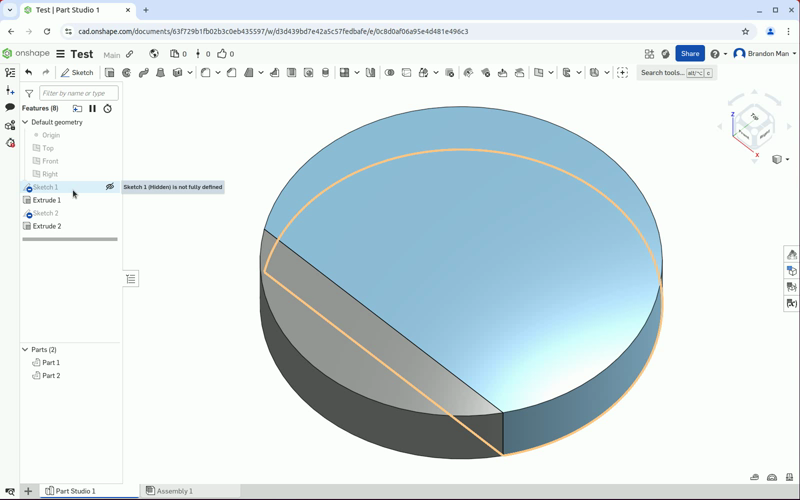
click(73, 189)